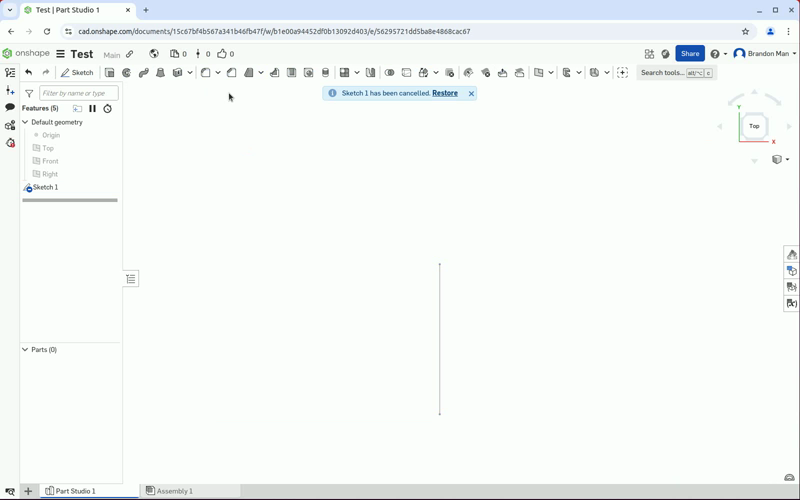
key(shift+h)
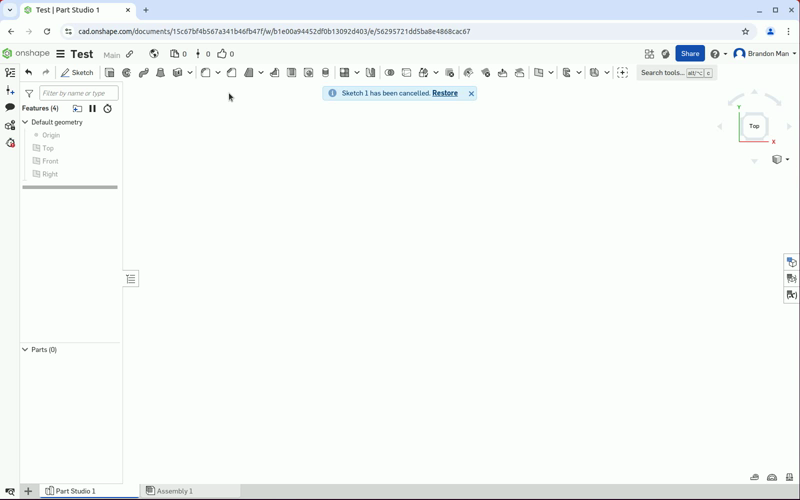
mouse_move(73, 352)
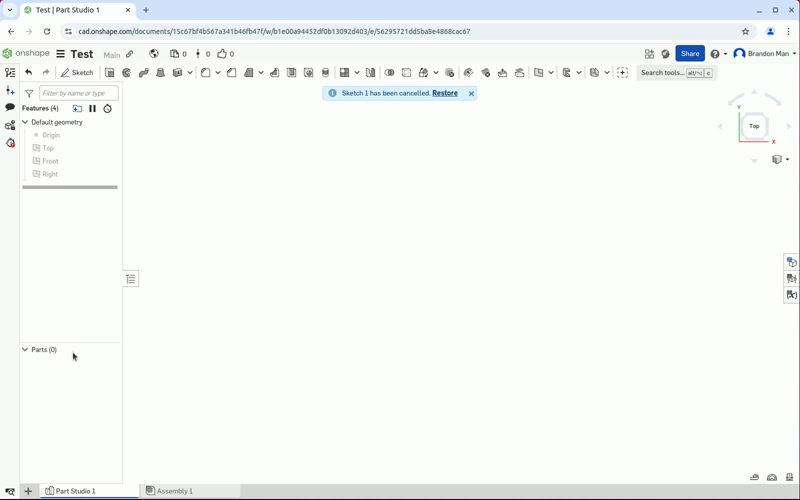
key(y)
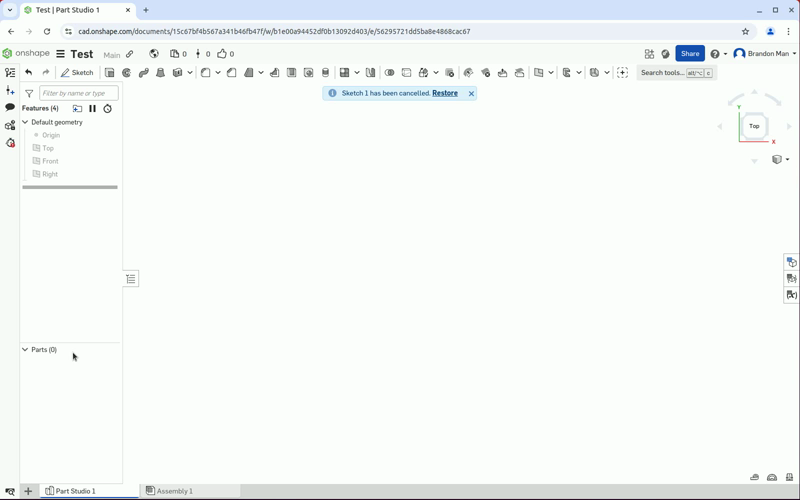
key(shift+p)
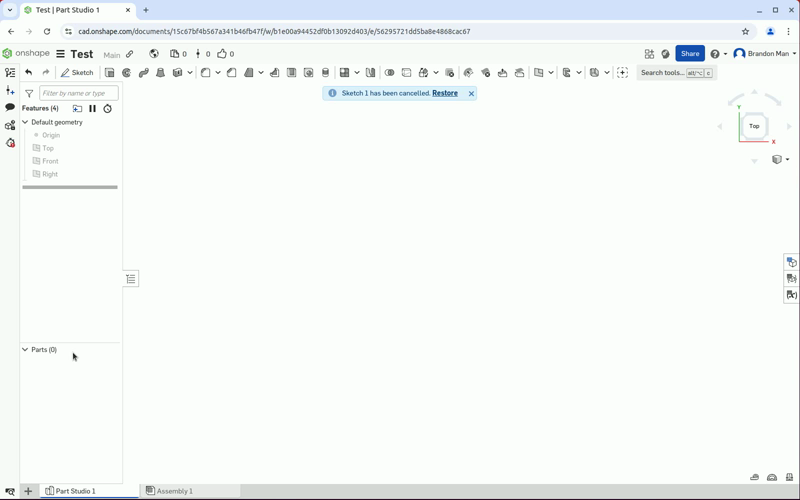
key(space)
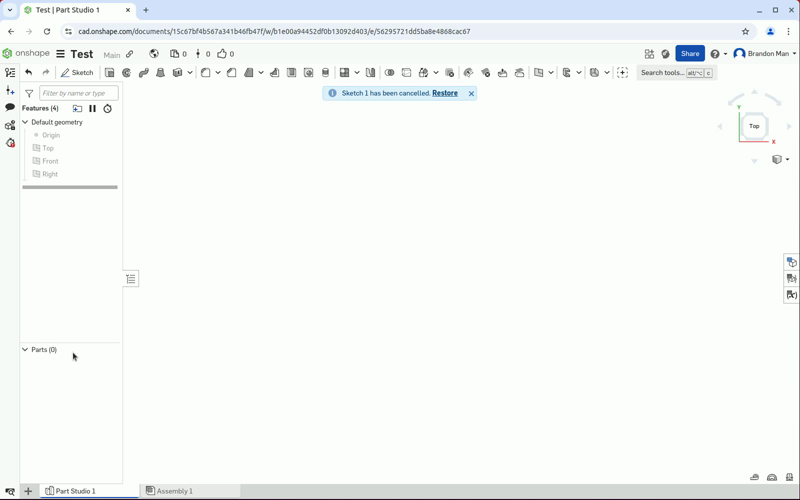
key_down(shift)
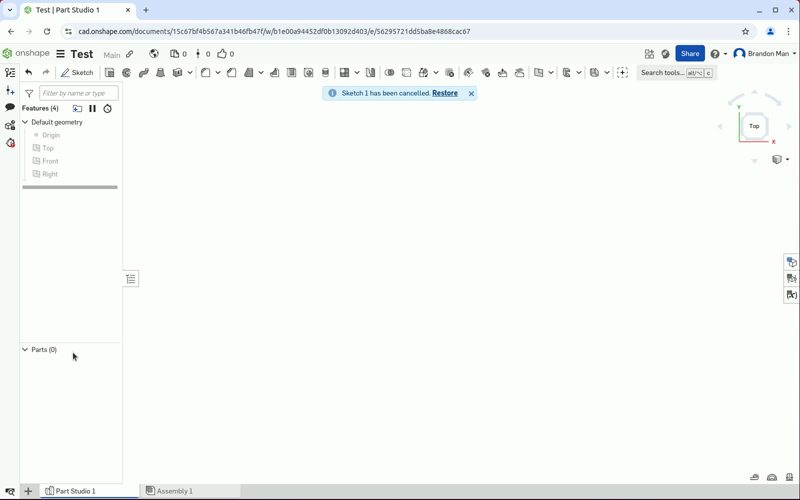
key(up)
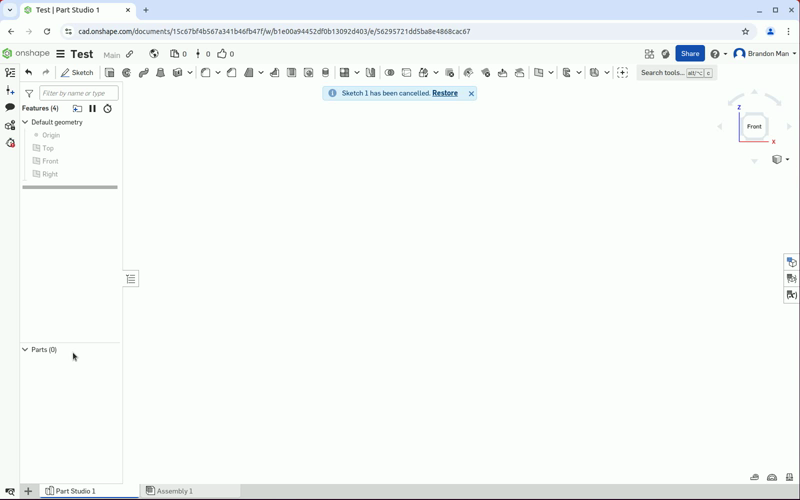
key_up(shift)
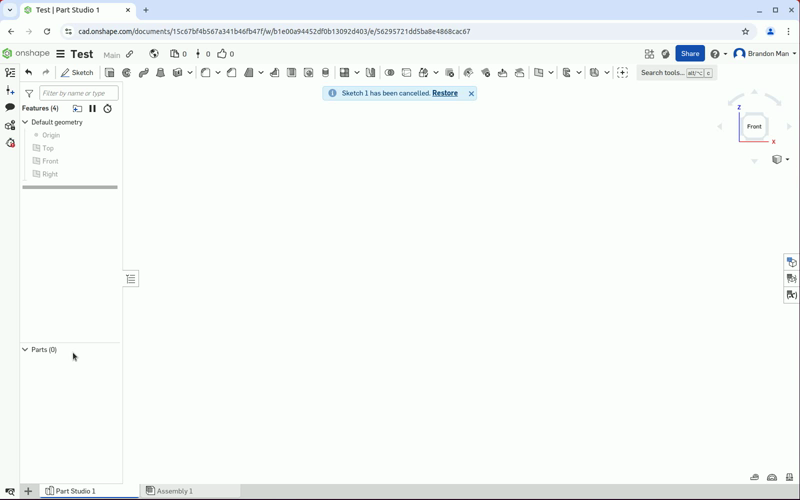
mouse_move(73, 352)
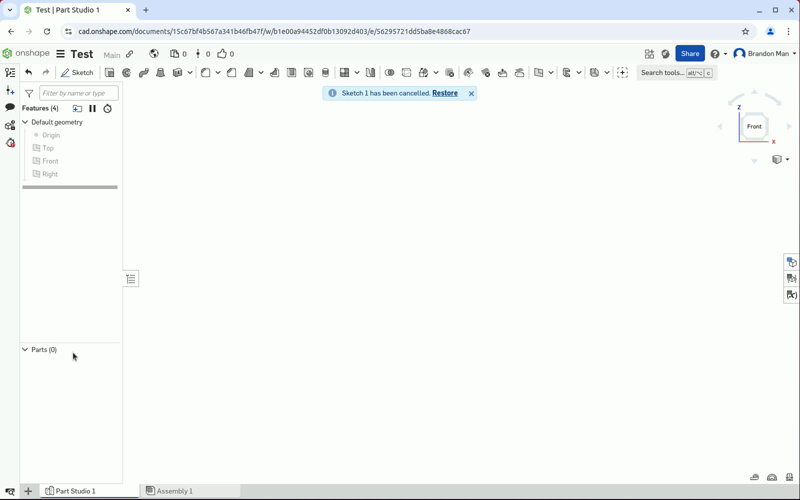
key(shift+y)
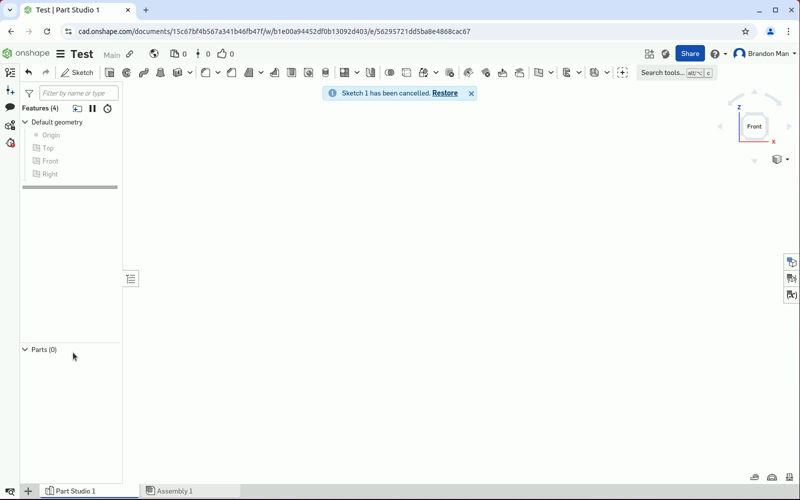
key(shift+s)
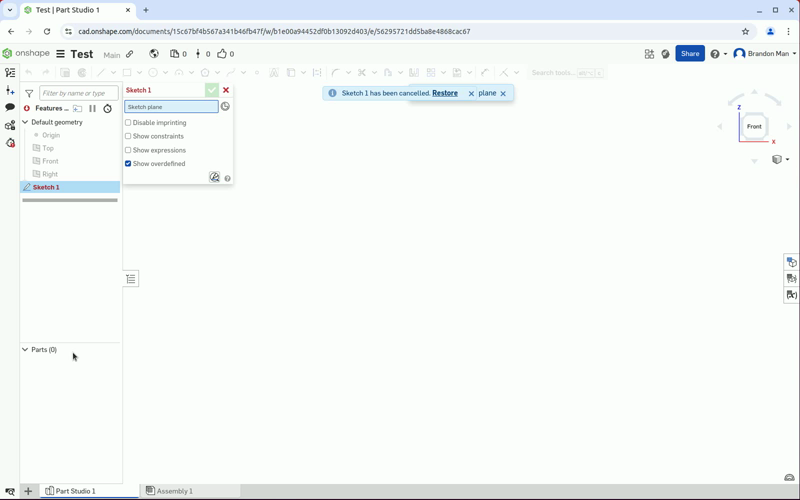
mouse_move(73, 163)
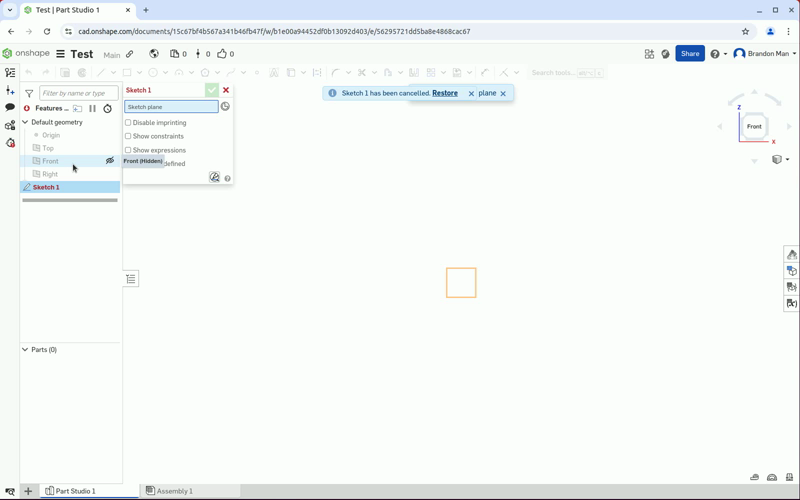
click(73, 163)
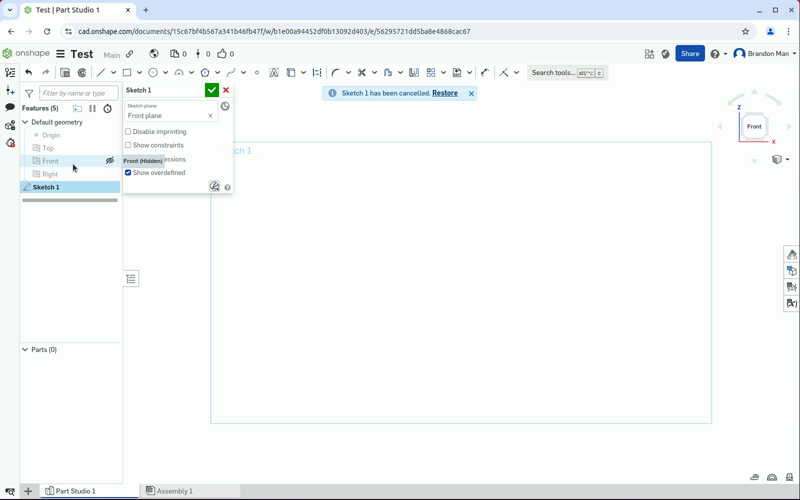
mouse_move(73, 352)
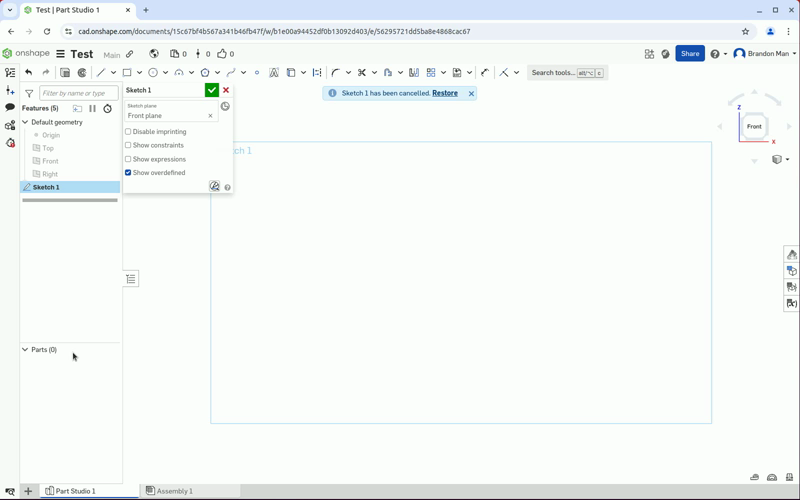
key(y)
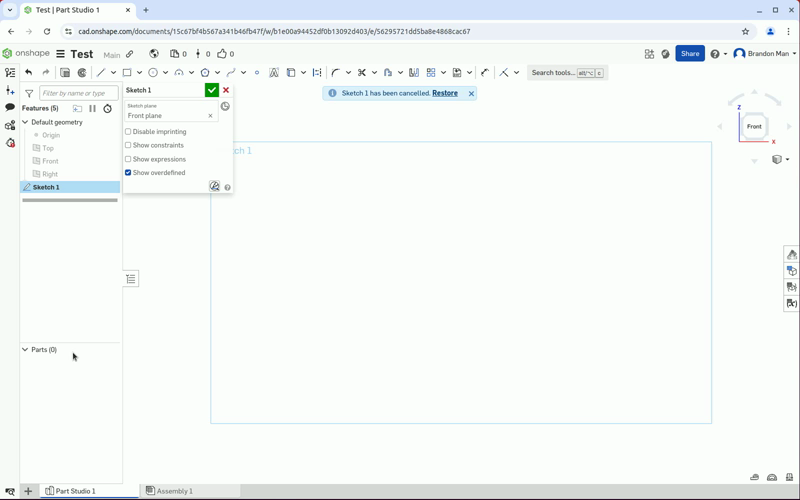
key(c)
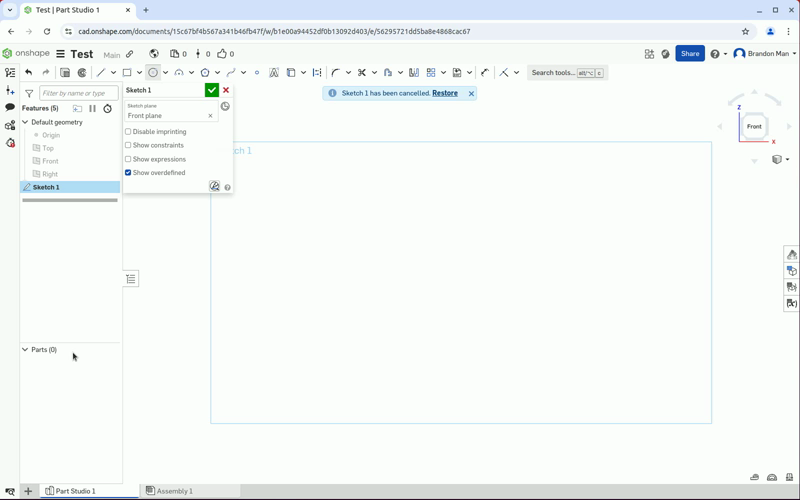
key_down(shift)
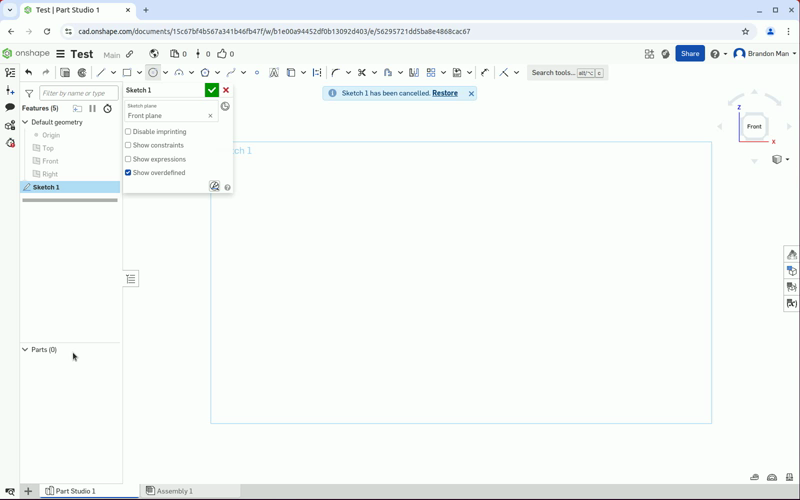
mouse_move(461, 282)
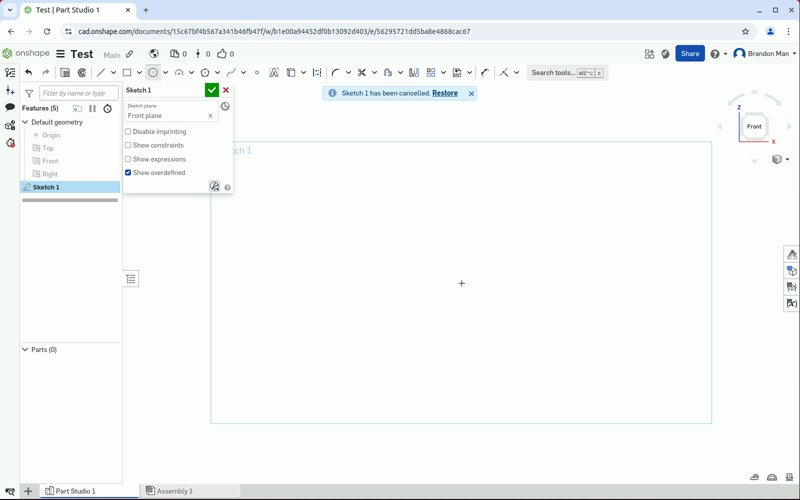
click(461, 282)
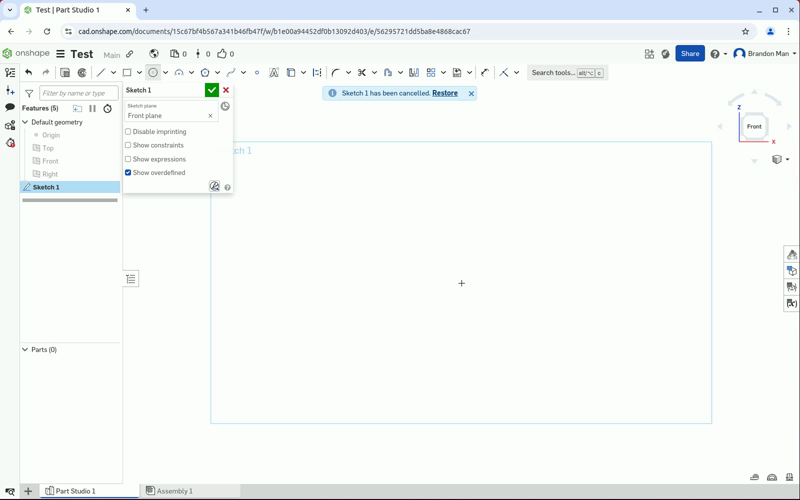
key_up(shift)
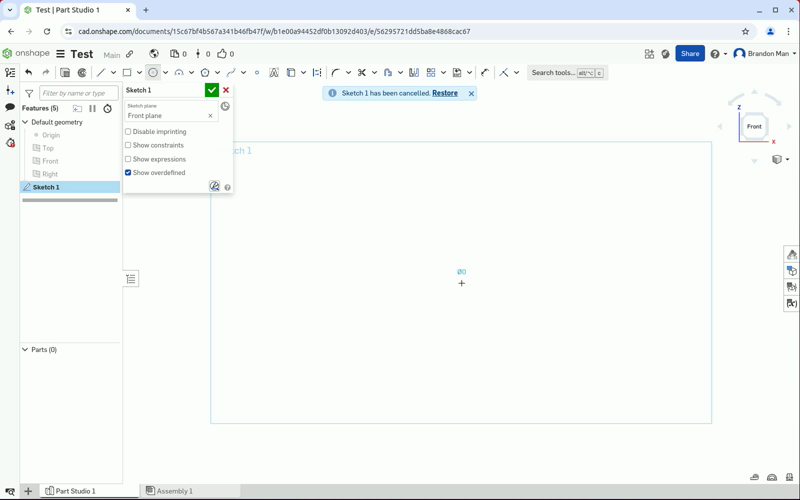
mouse_move(481, 282)
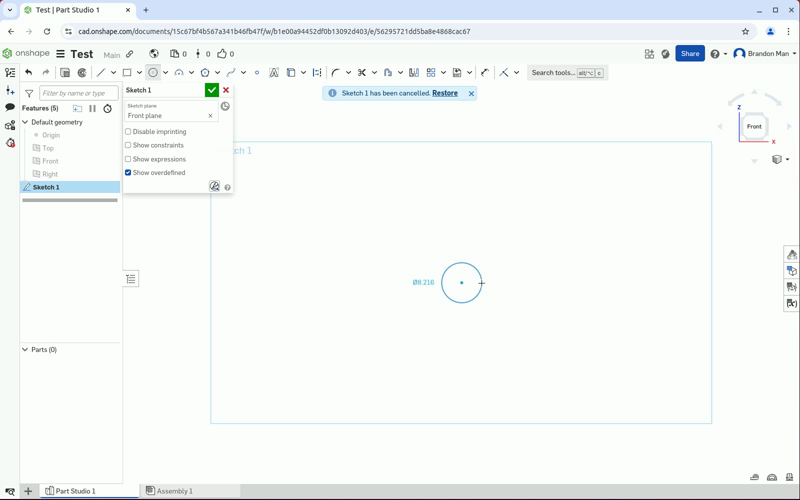
click(481, 282)
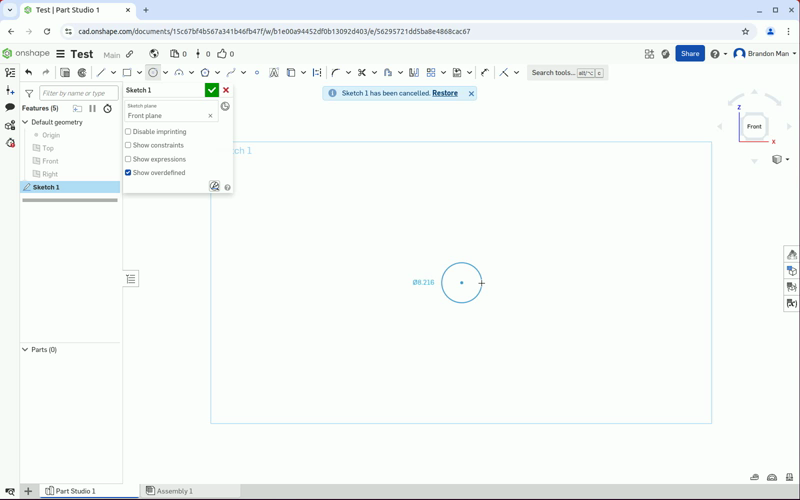
key(esc)
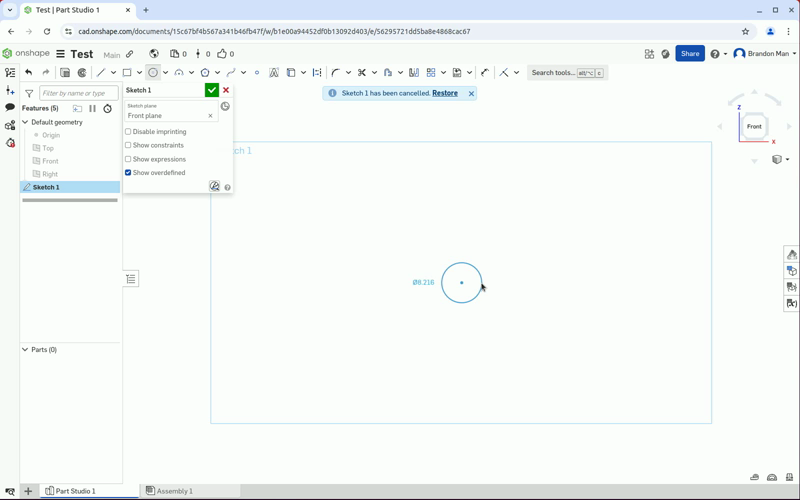
key(c)
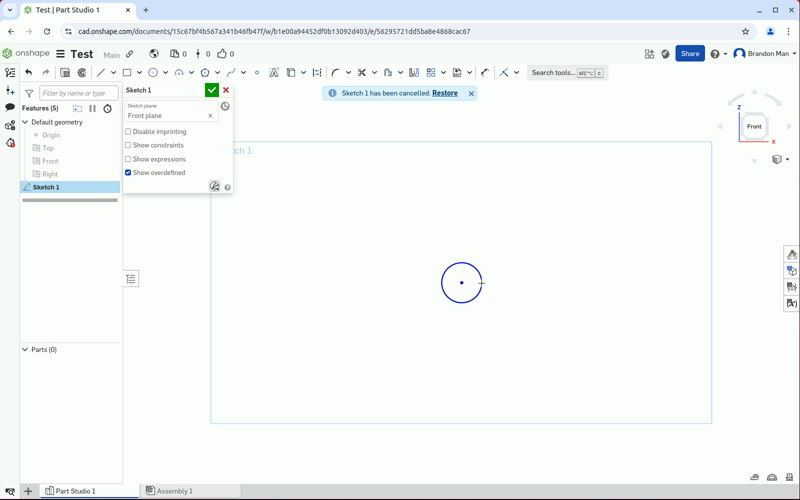
key_down(shift)
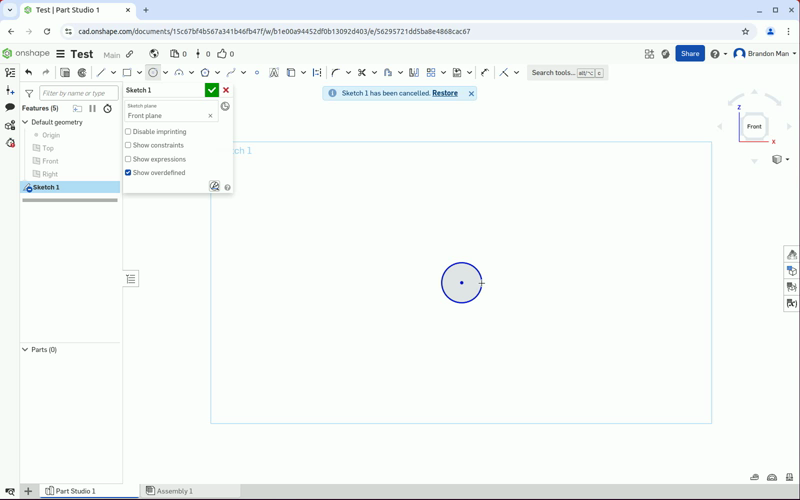
mouse_move(461, 282)
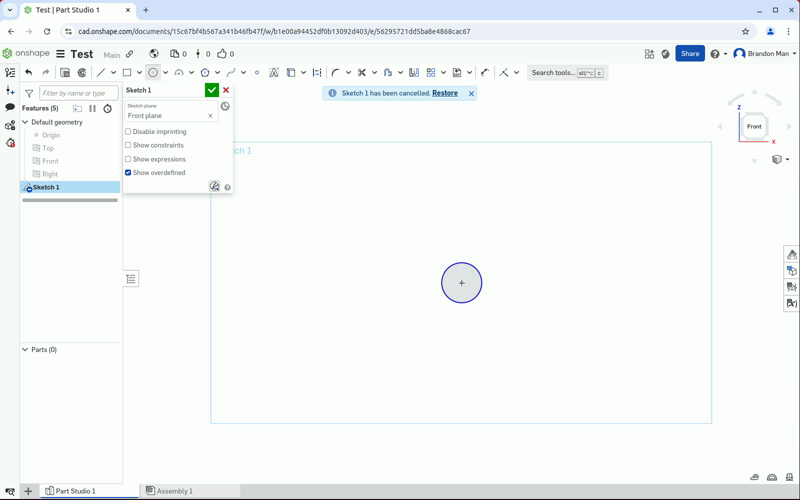
click(461, 282)
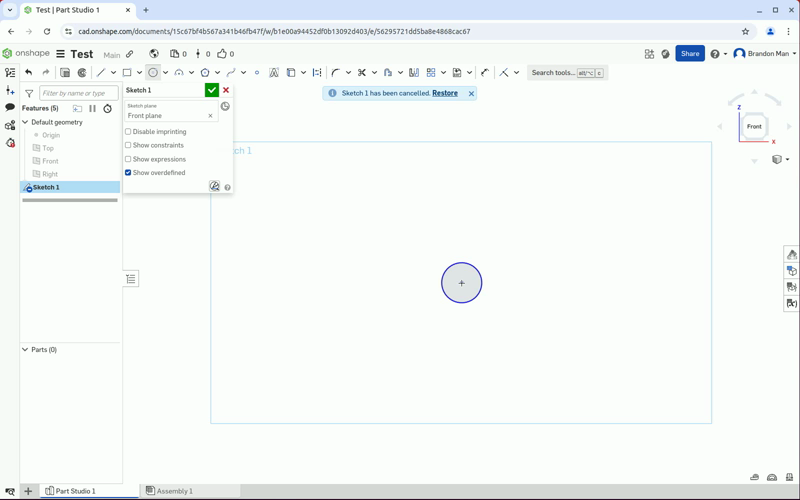
key_up(shift)
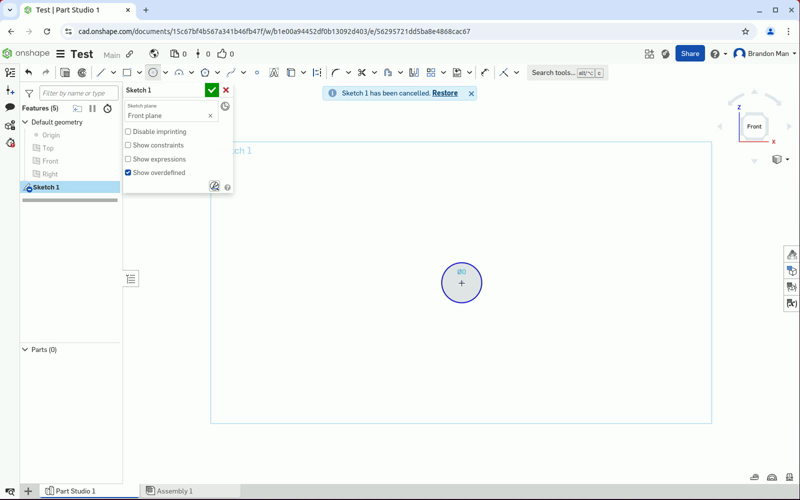
mouse_move(477, 282)
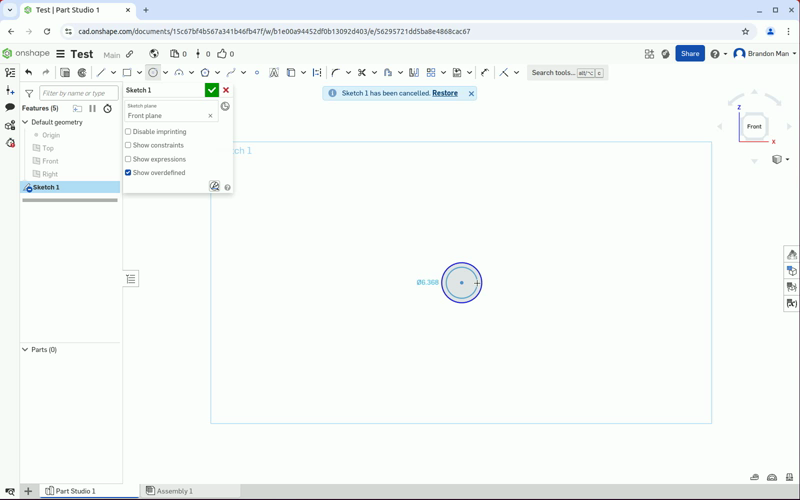
scroll(6)
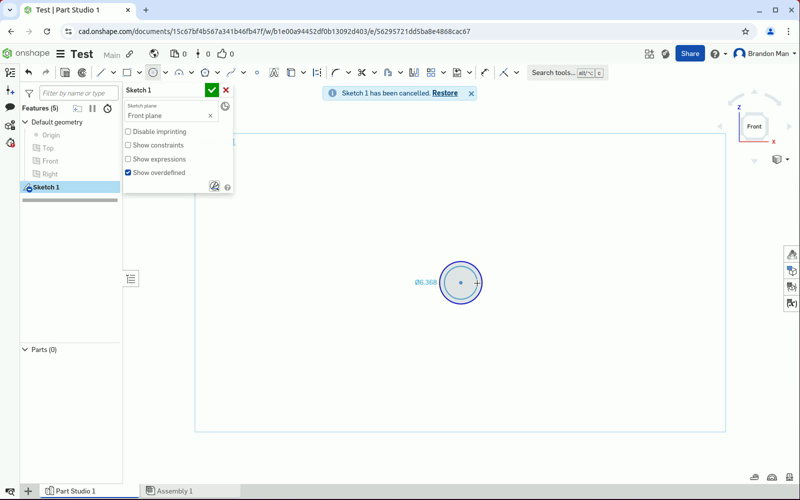
scroll(6)
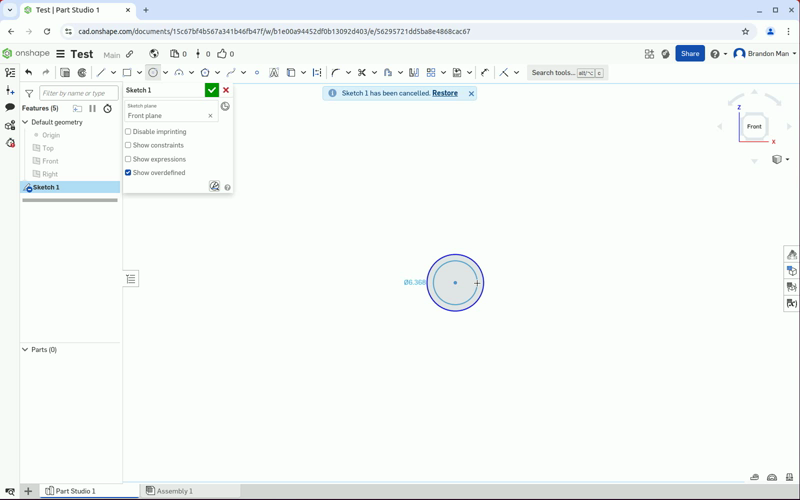
scroll(6)
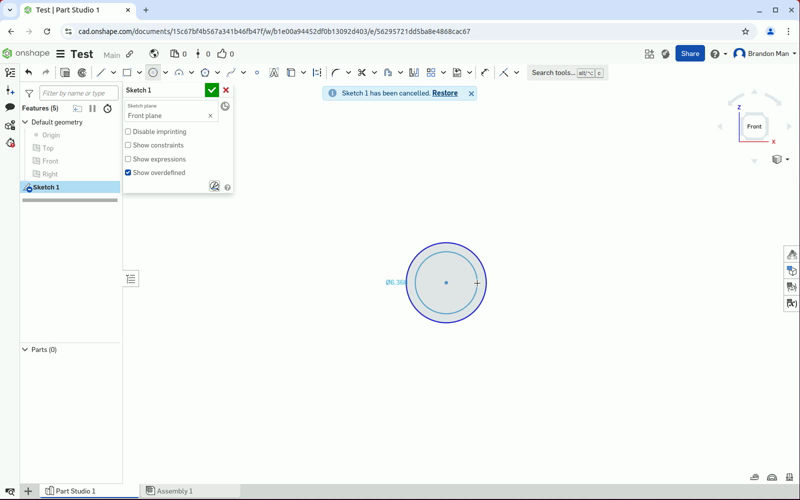
scroll(6)
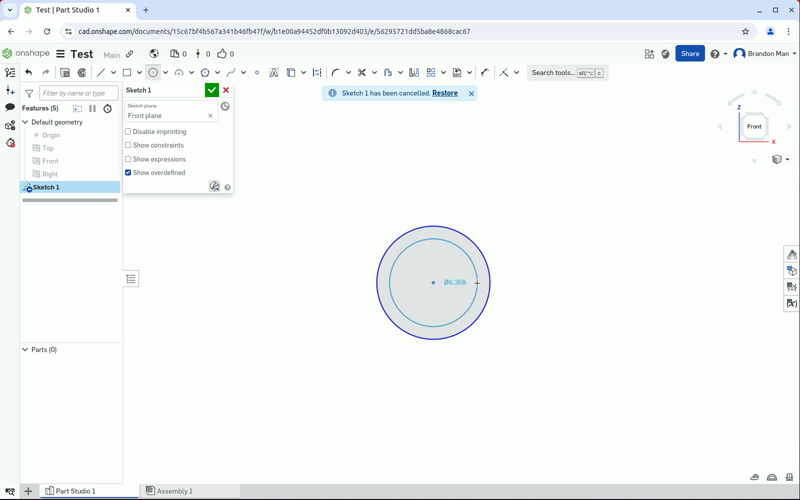
scroll(6)
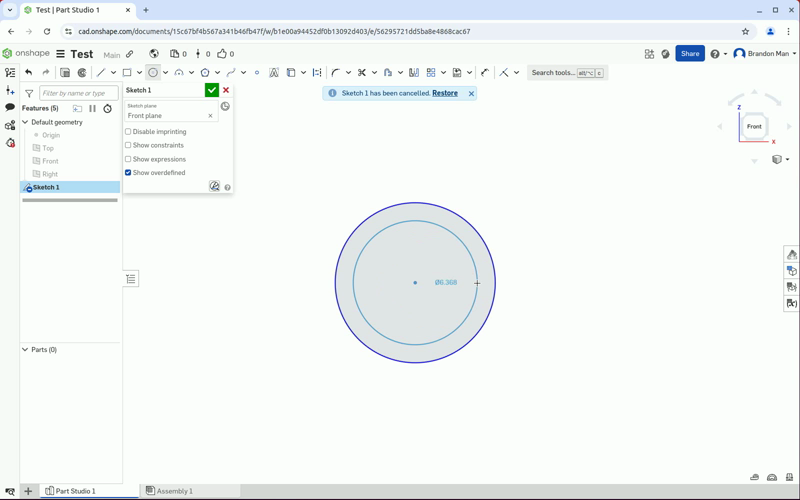
scroll(6)
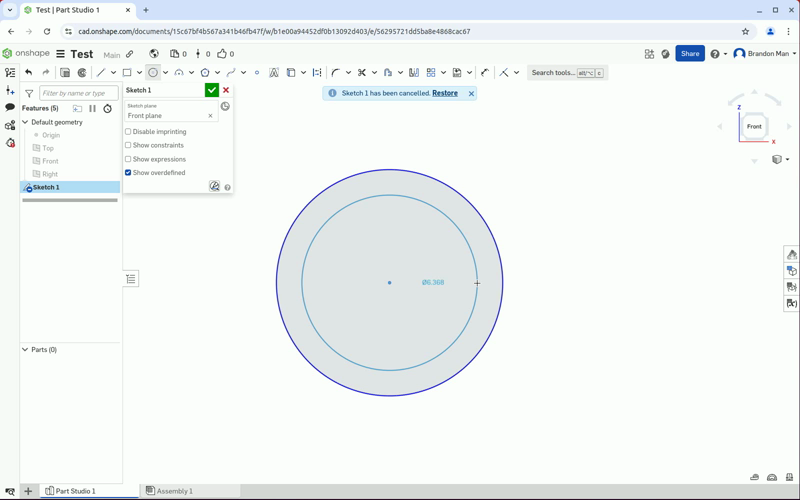
scroll(6)
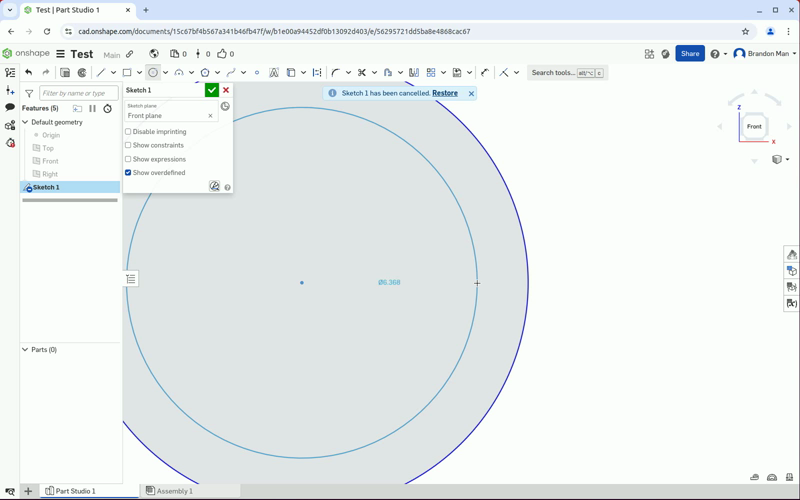
click(477, 282)
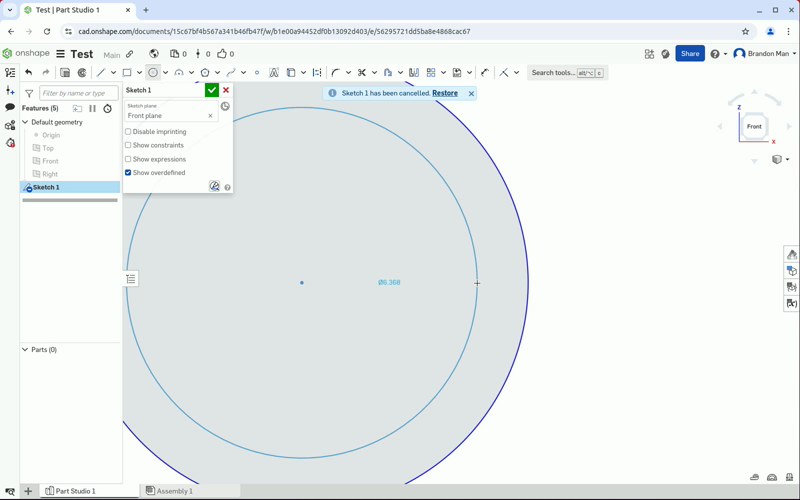
scroll(-6)
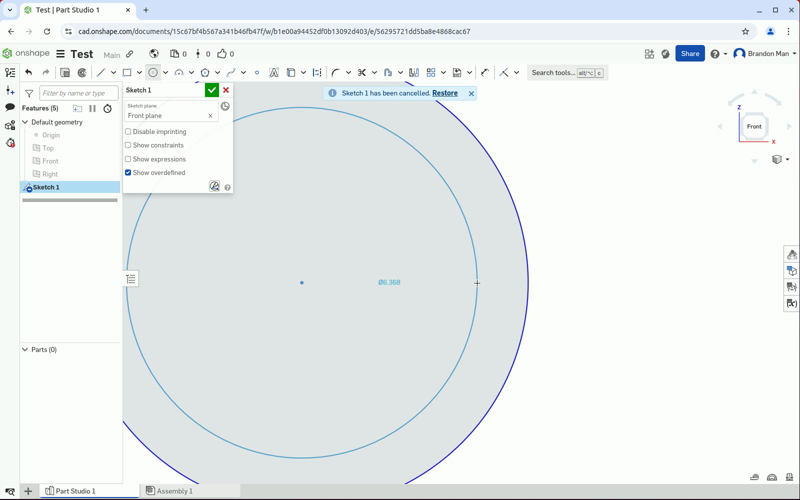
scroll(-6)
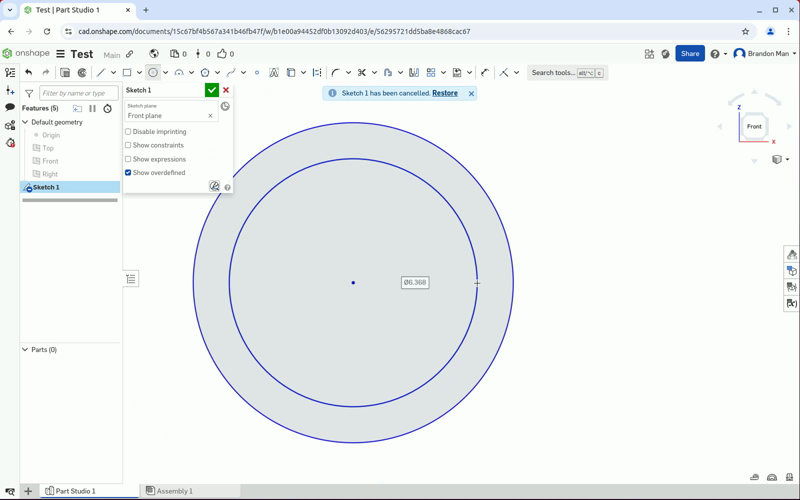
scroll(-6)
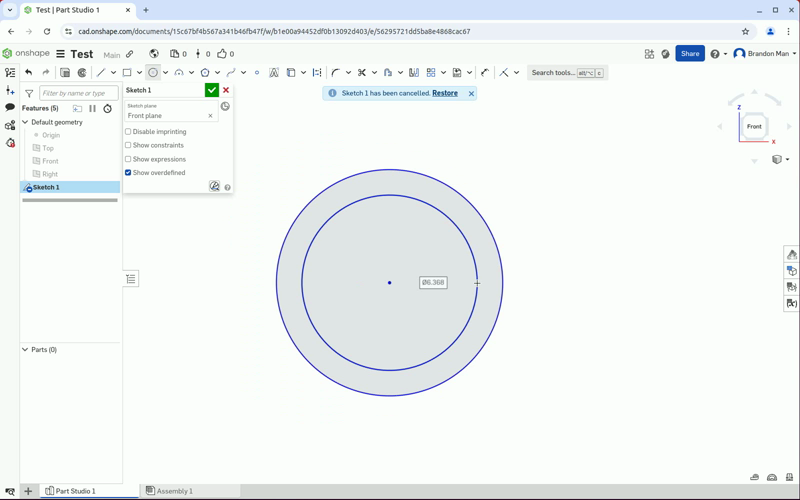
scroll(-6)
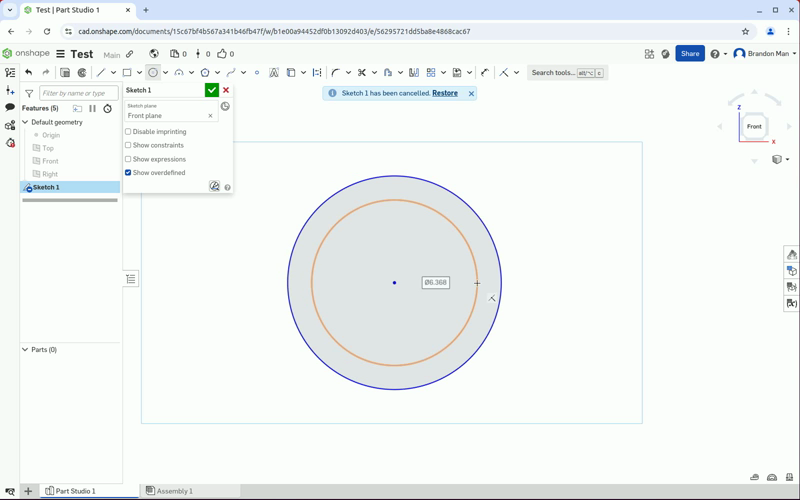
scroll(-6)
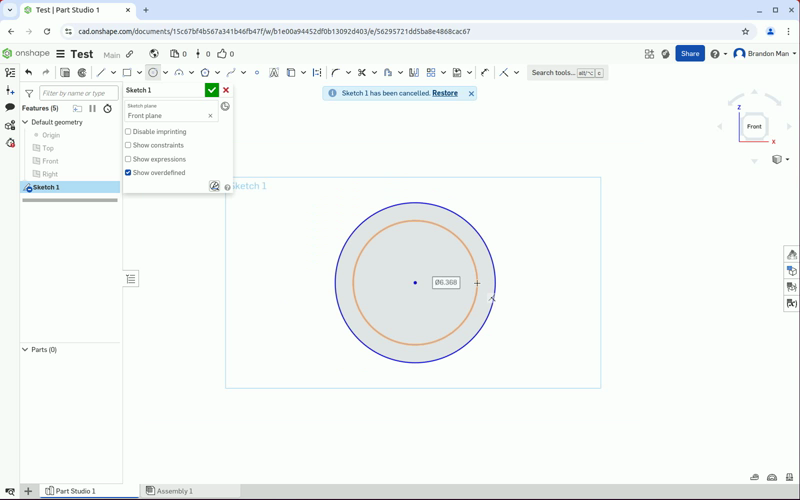
scroll(-6)
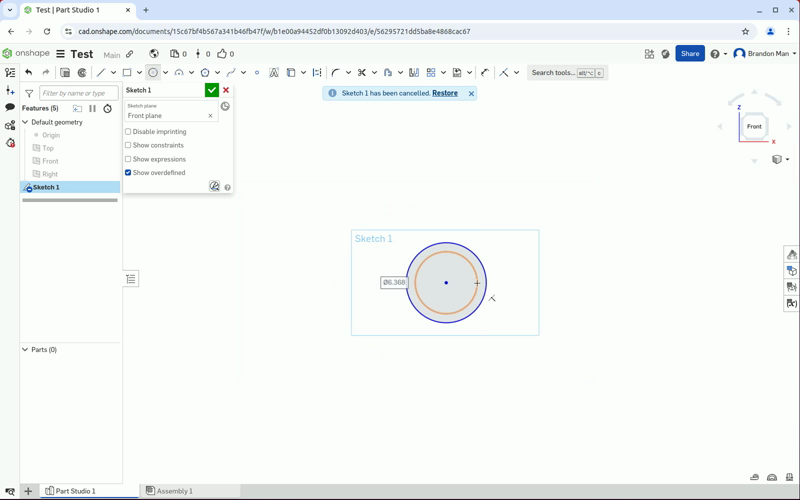
scroll(-6)
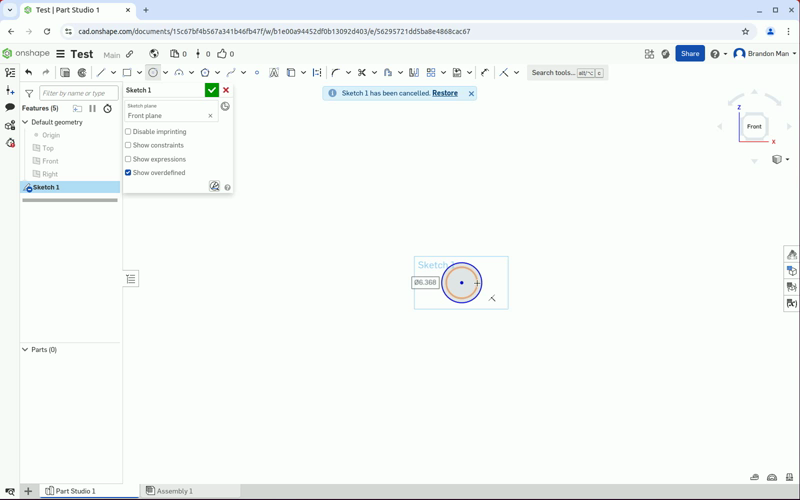
key(esc)
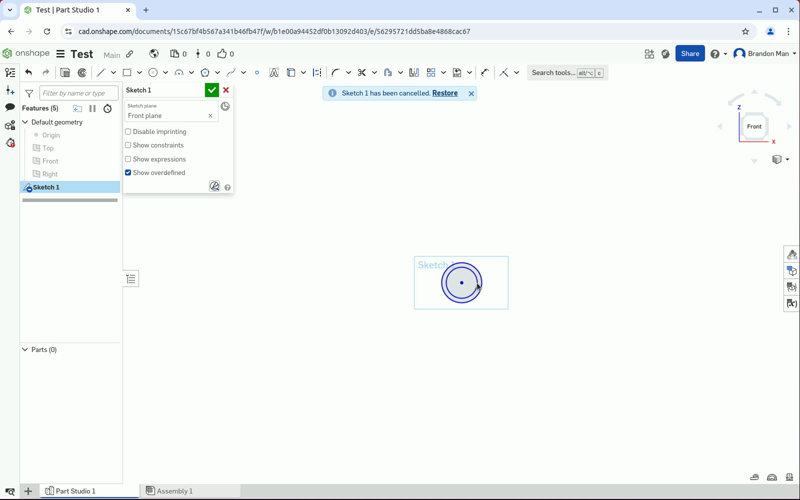
mouse_move(459, 299)
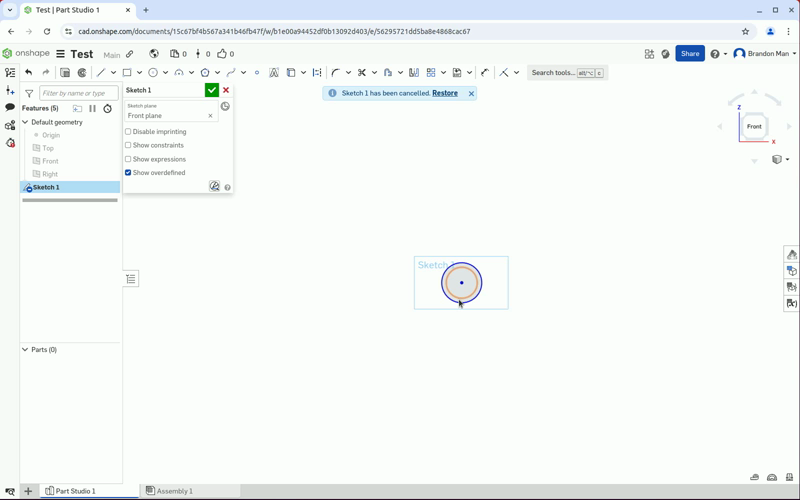
scroll(6)
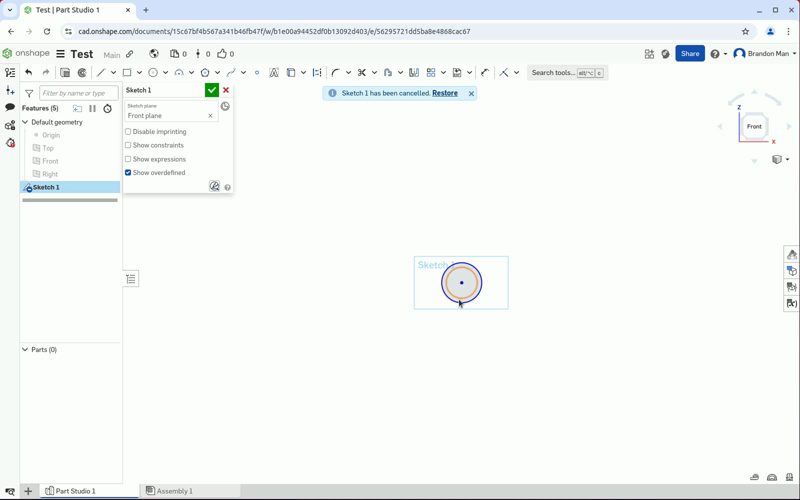
scroll(6)
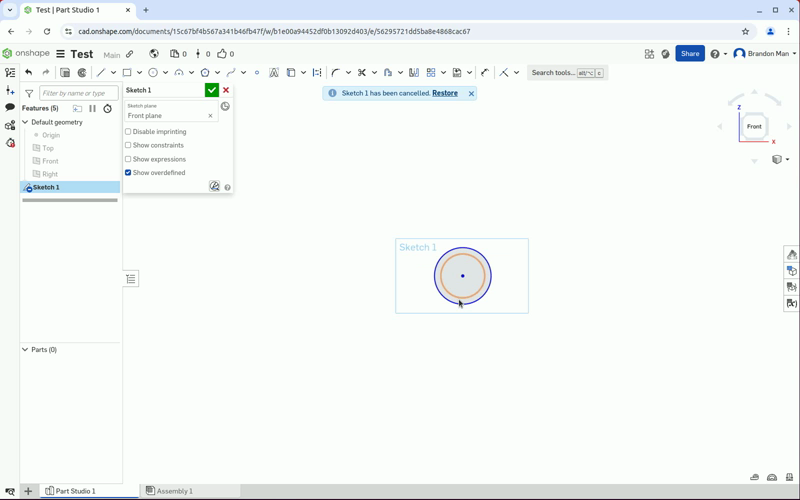
scroll(6)
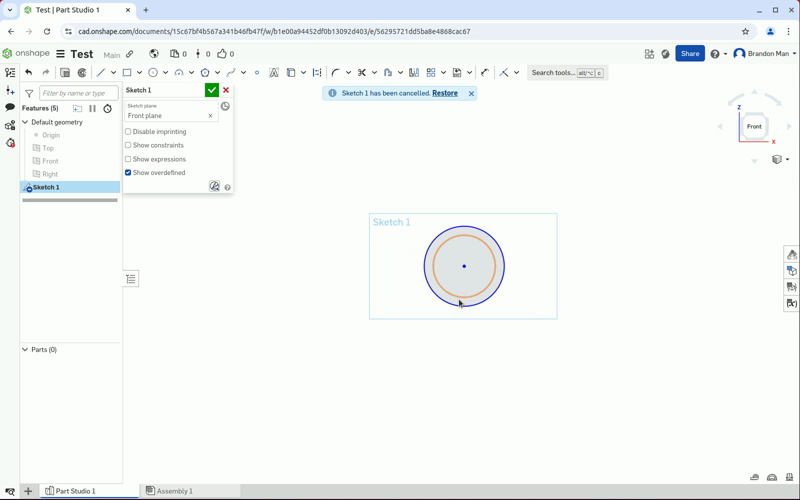
scroll(6)
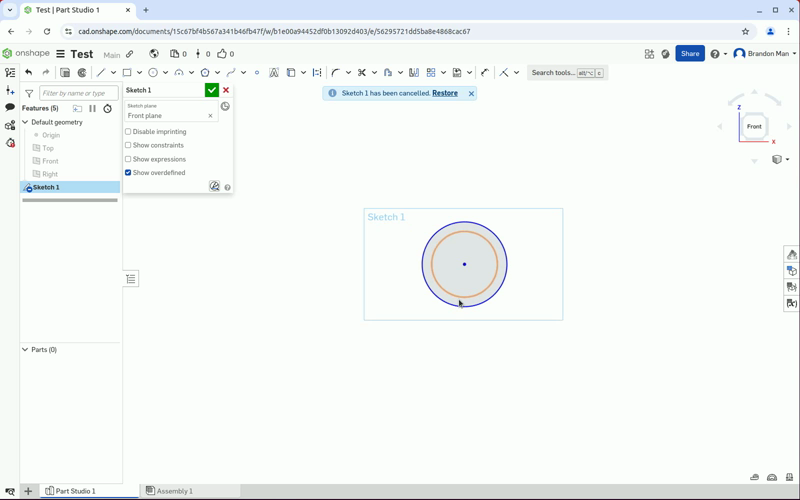
scroll(6)
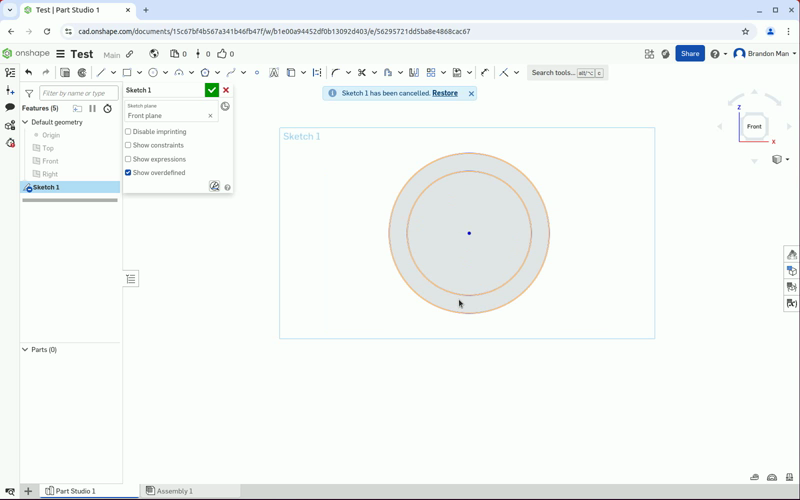
scroll(6)
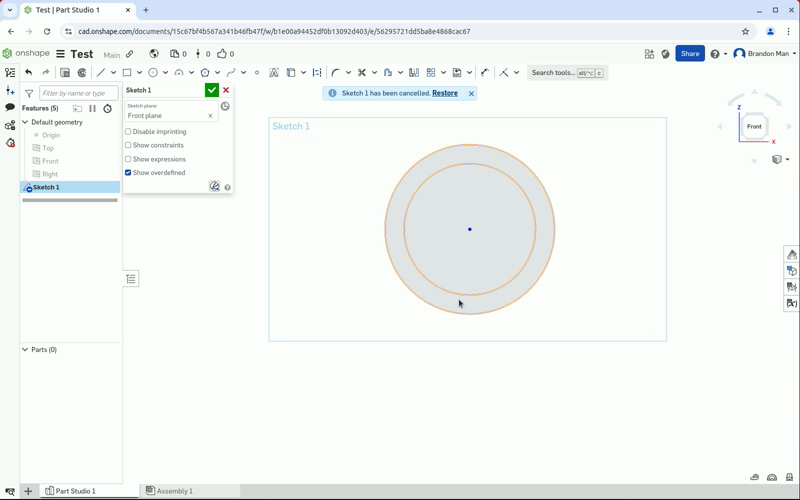
scroll(6)
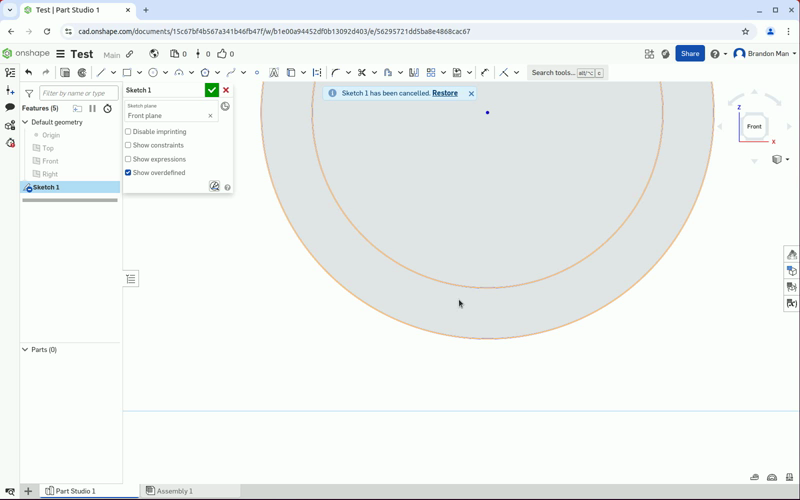
click(459, 299)
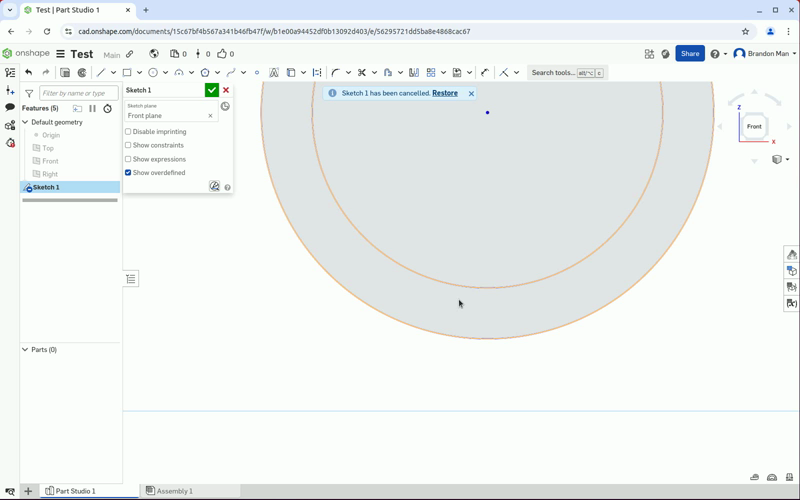
scroll(-6)
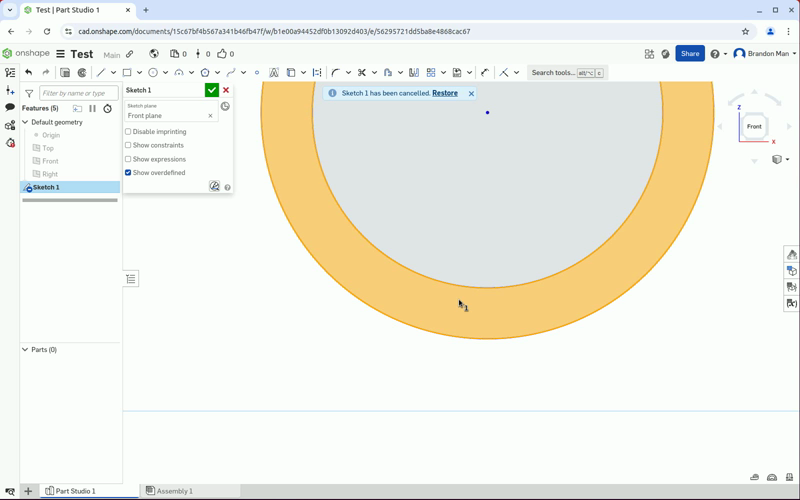
scroll(-6)
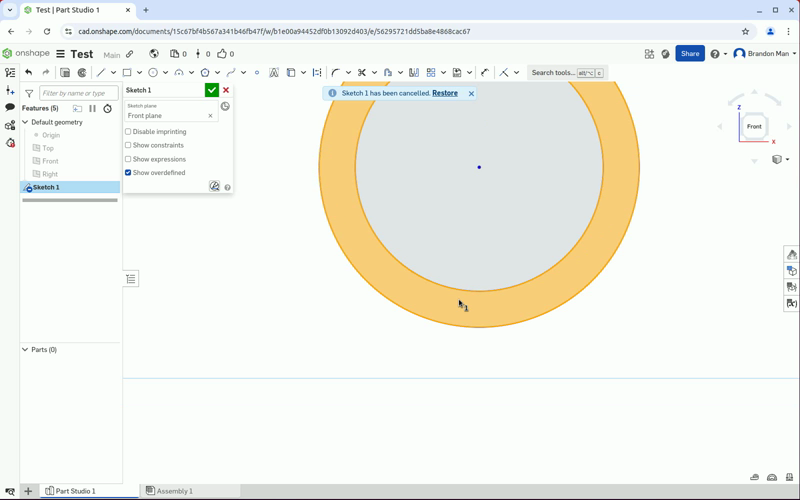
scroll(-6)
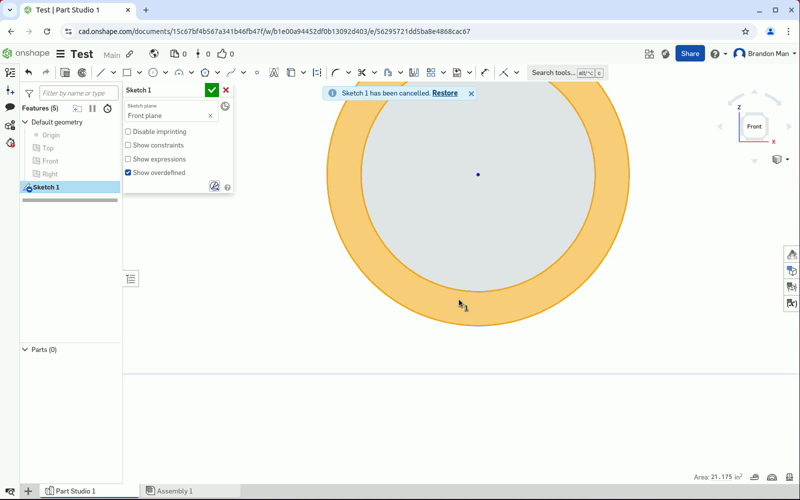
scroll(-6)
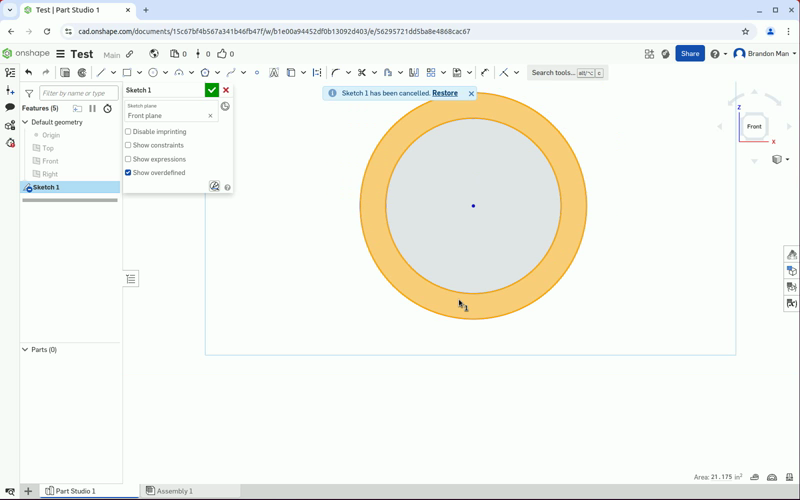
scroll(-6)
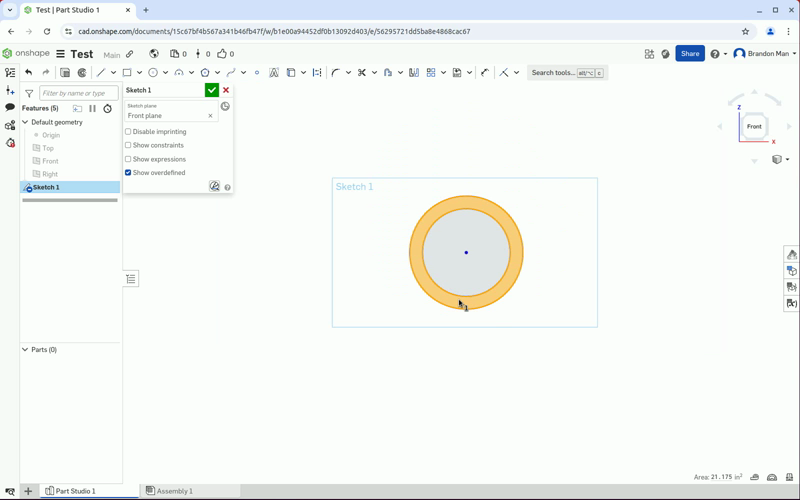
scroll(-6)
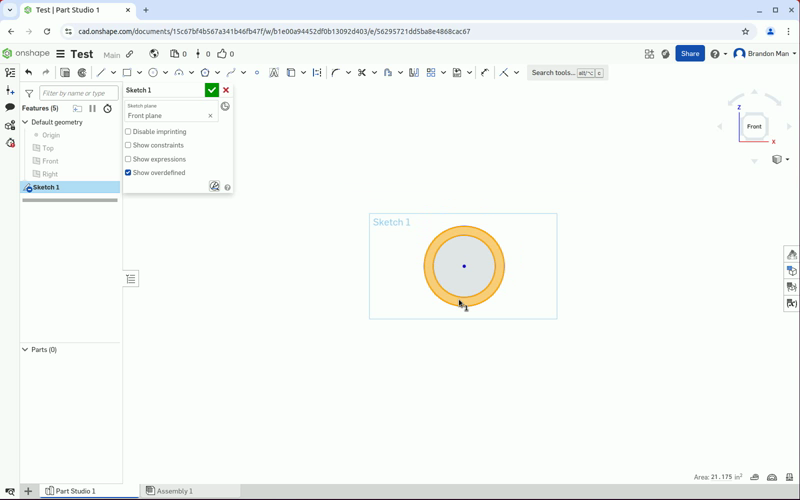
scroll(-6)
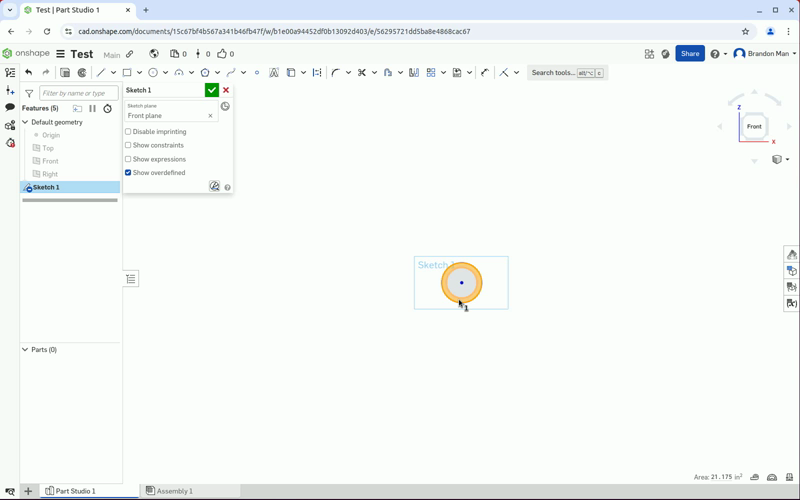
mouse_move(73, 352)
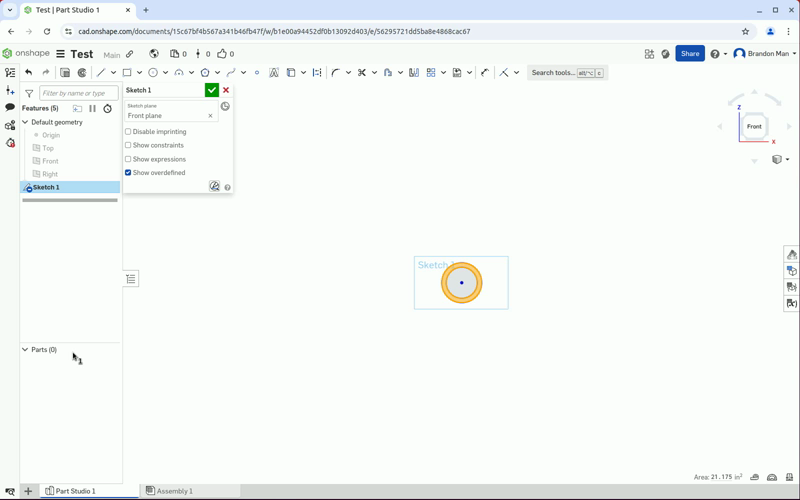
key(shift+y)
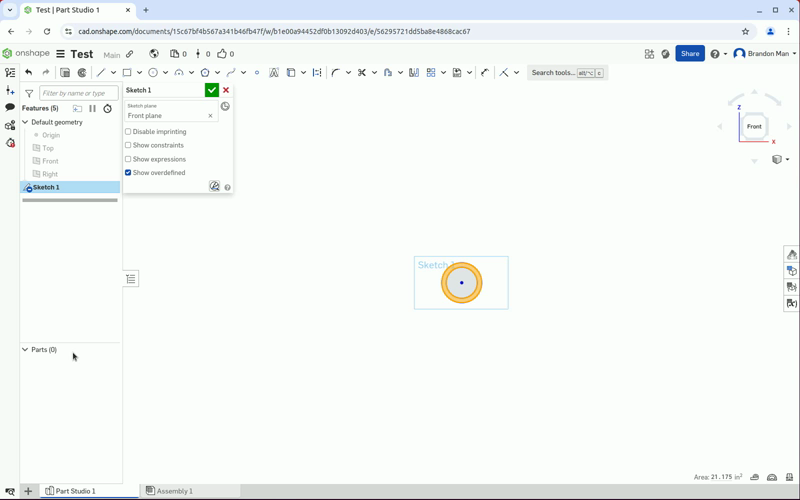
key(shift+e)
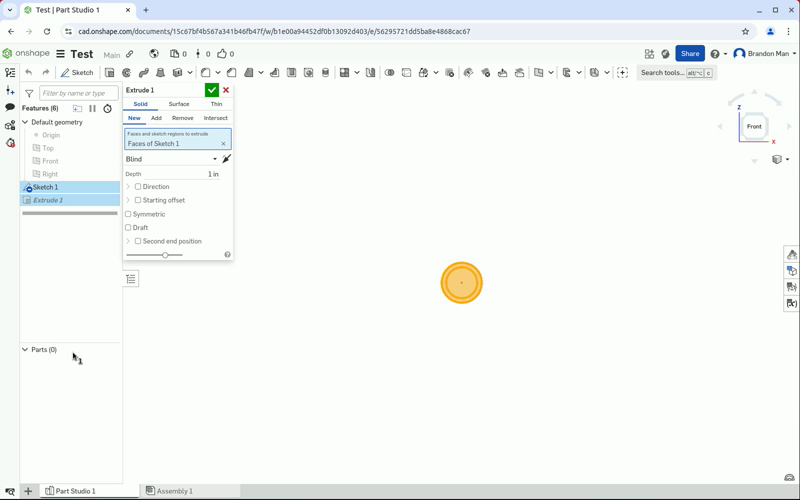
mouse_move(143, 106)
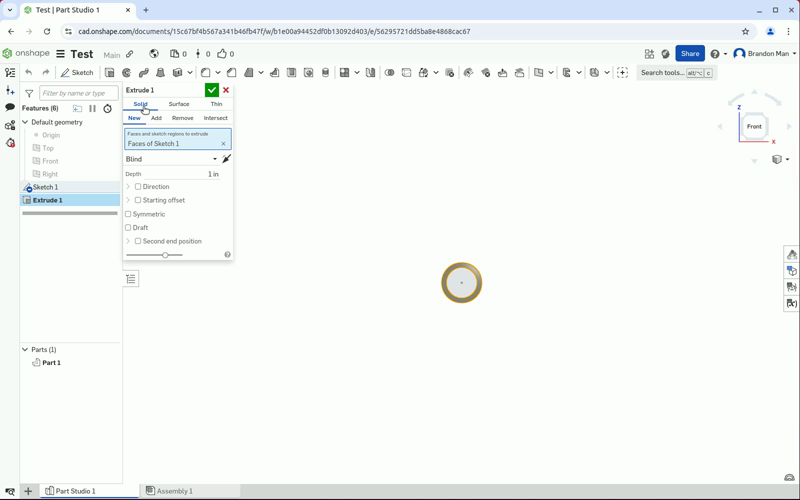
click(143, 106)
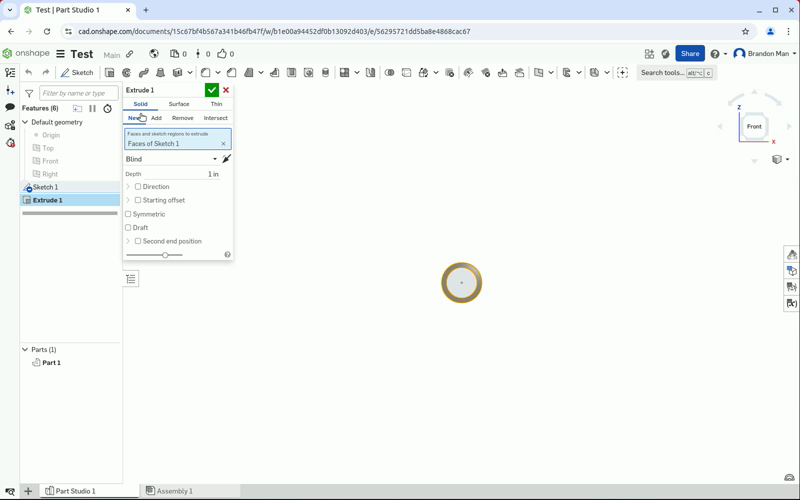
mouse_move(137, 120)
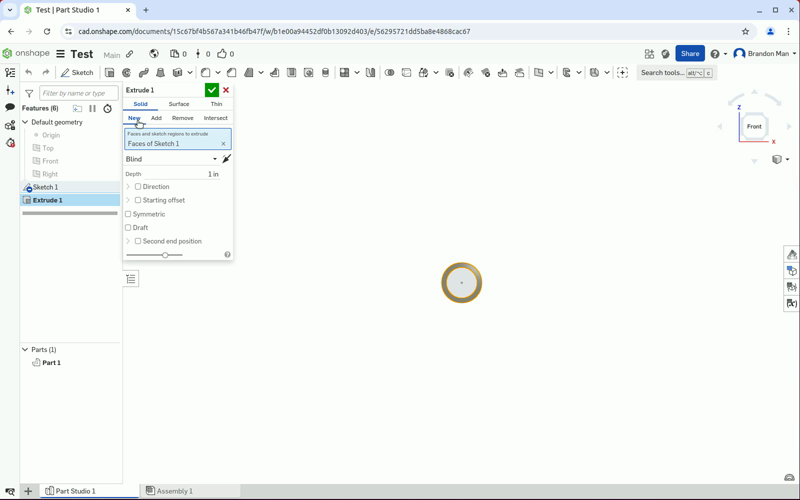
click(137, 120)
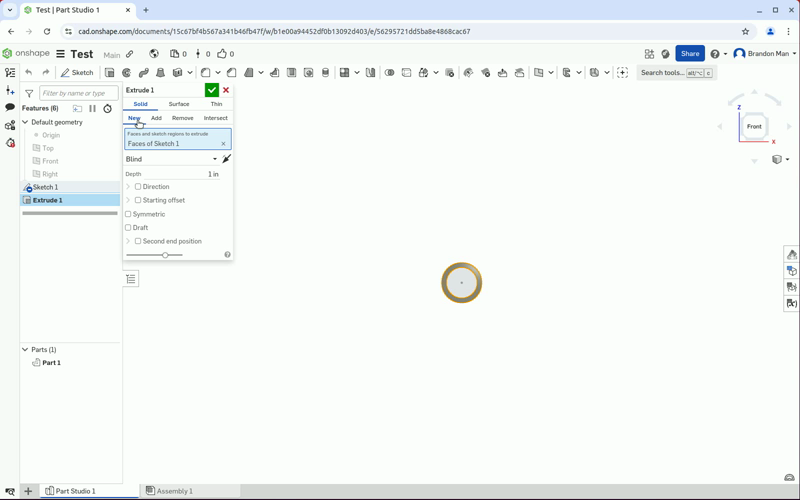
key(tab, 4)
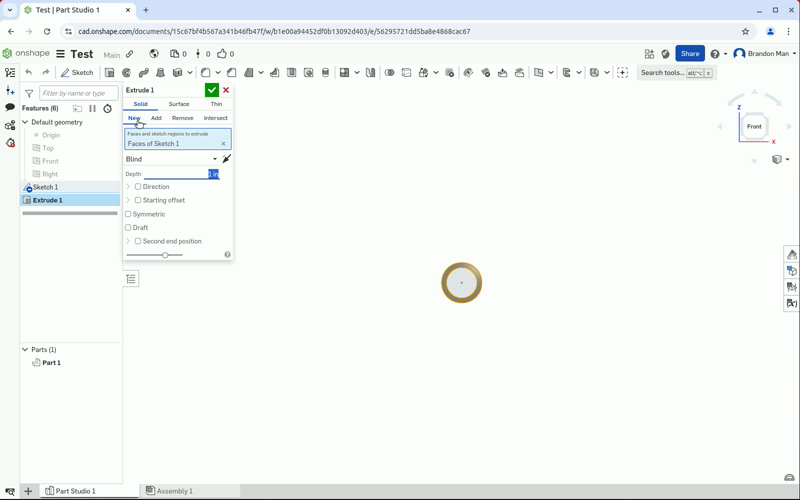
text(3.129)
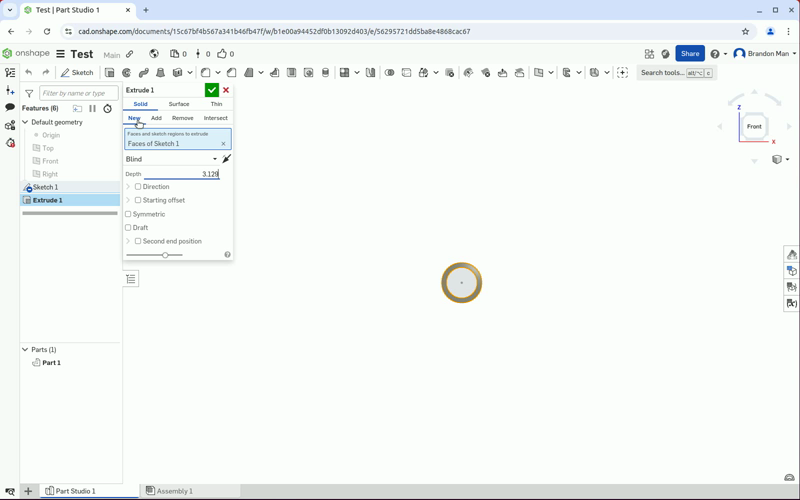
key(enter)
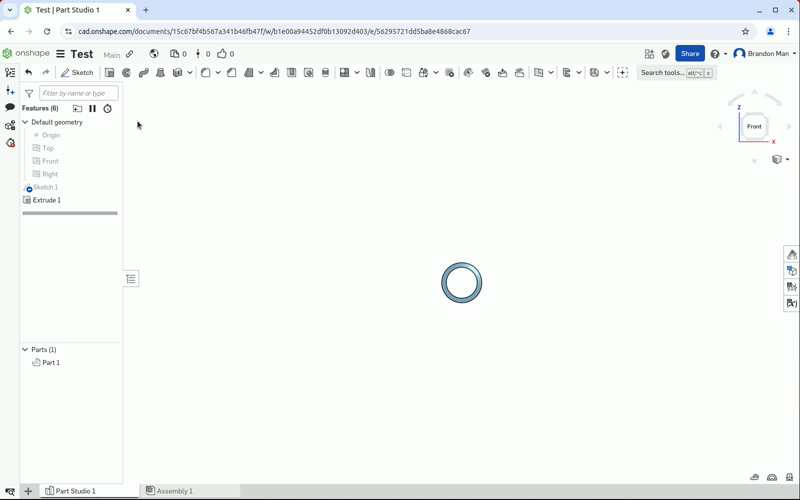
key(shift+h)
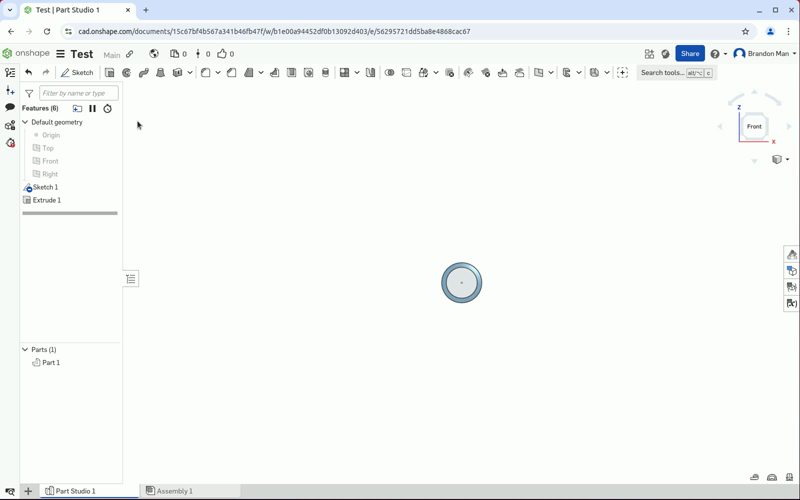
key(shift+h)
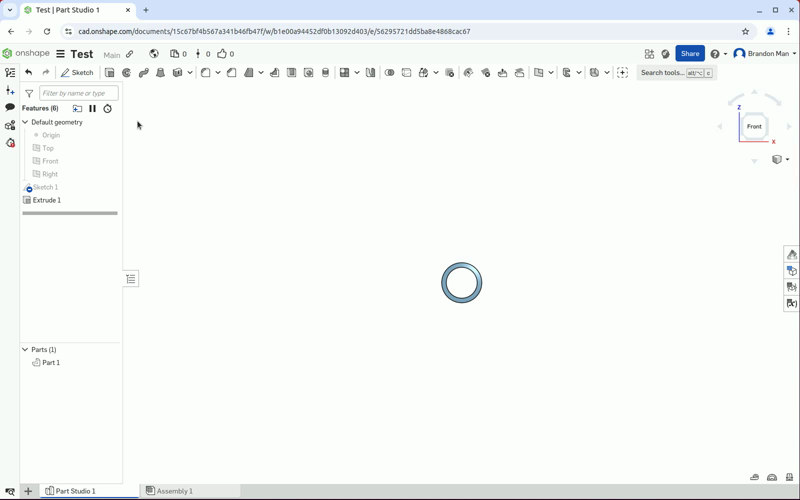
mouse_move(73, 189)
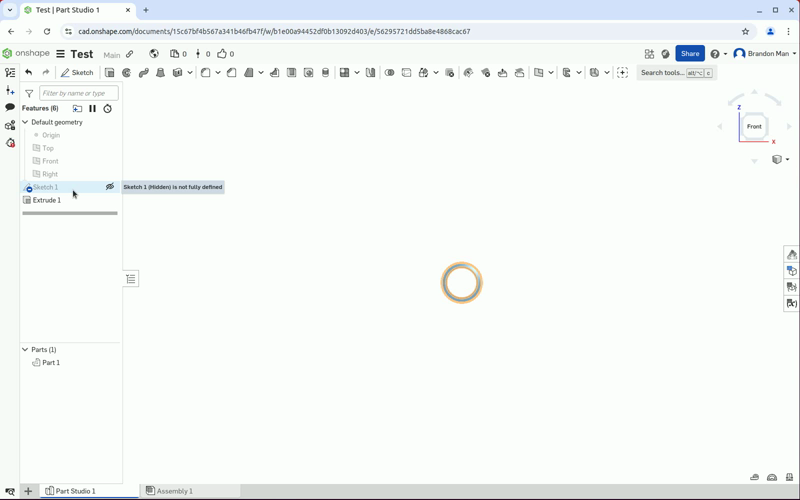
click(73, 189)
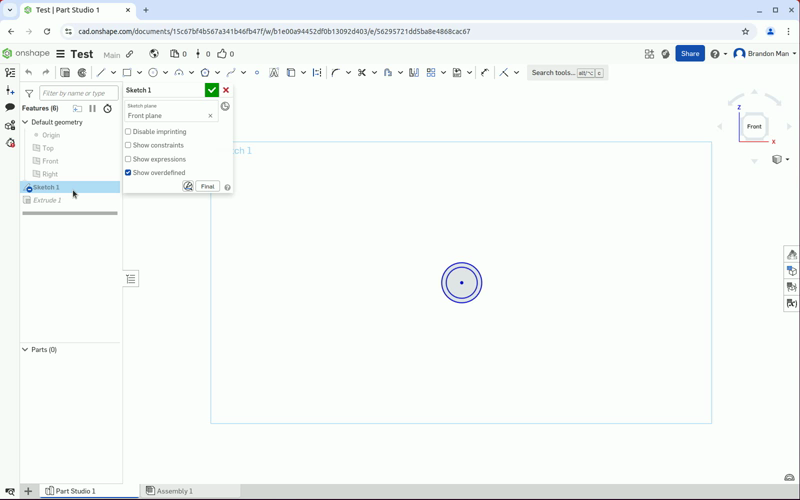
mouse_move(229, 92)
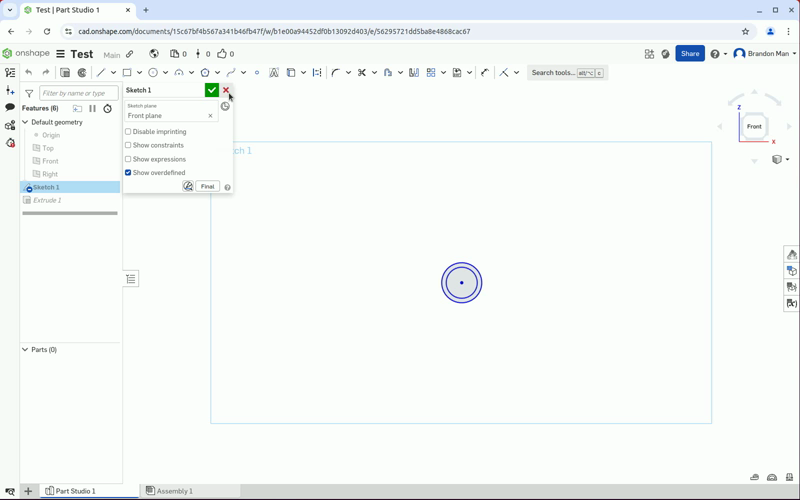
click(229, 92)
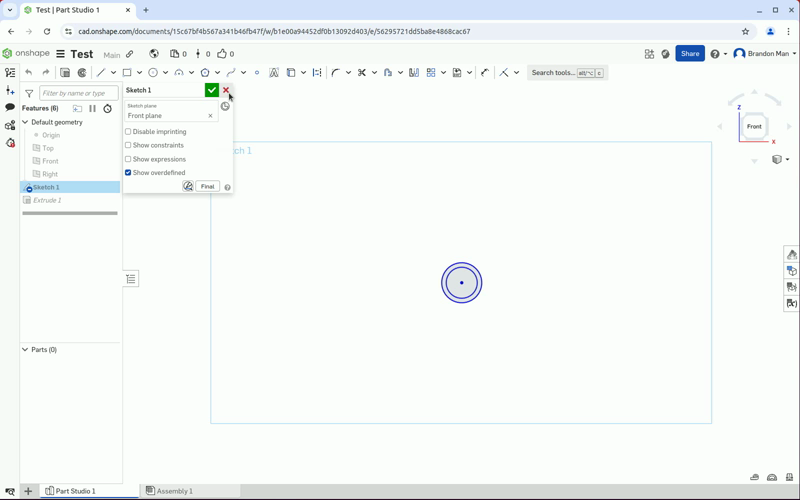
key(shift+s)
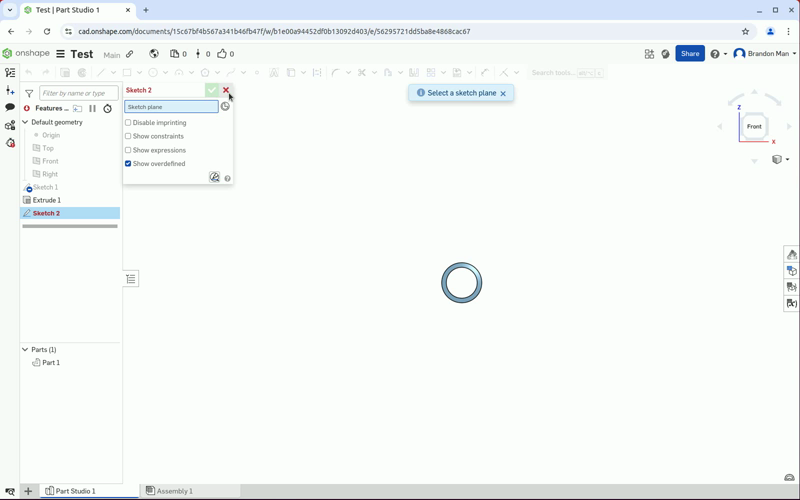
mouse_move(73, 163)
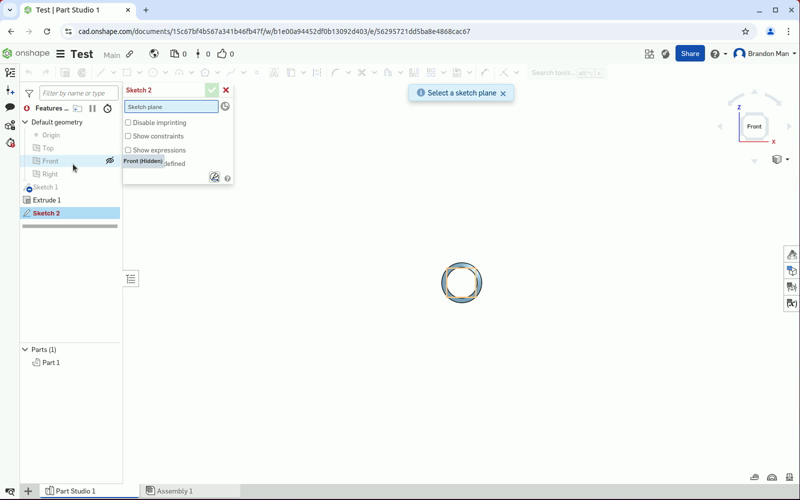
click(73, 163)
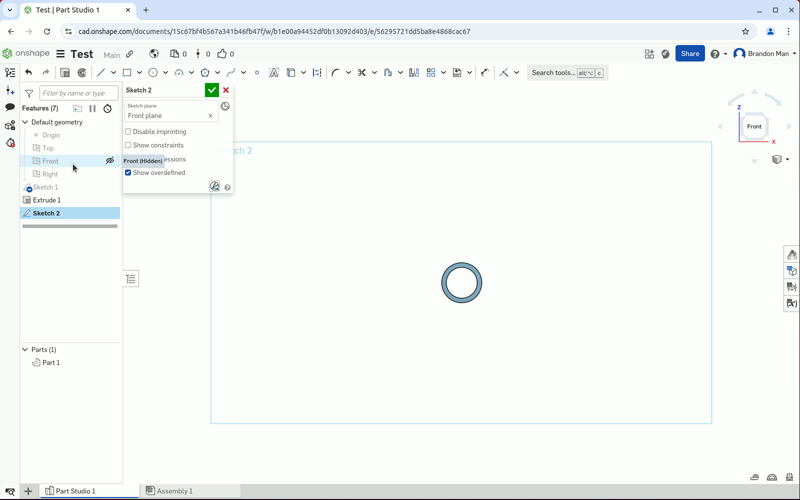
mouse_move(73, 352)
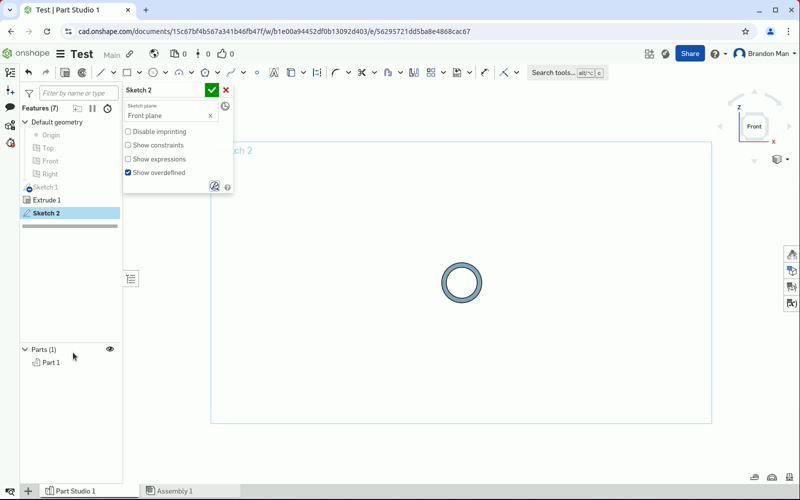
key(y)
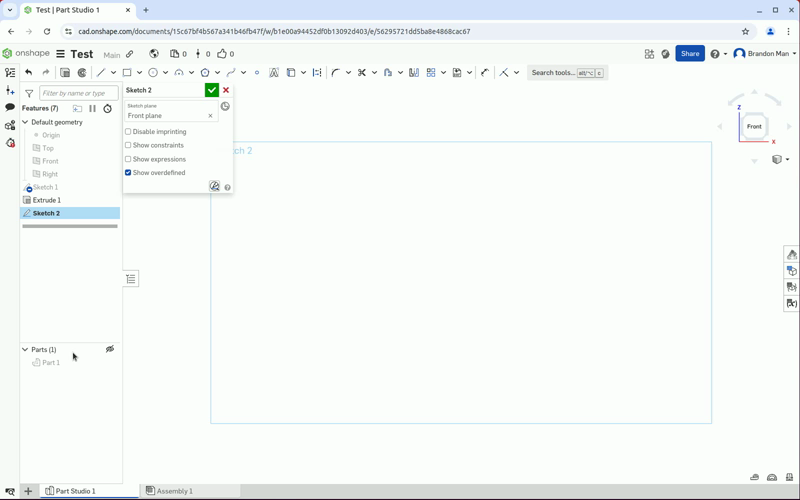
key(c)
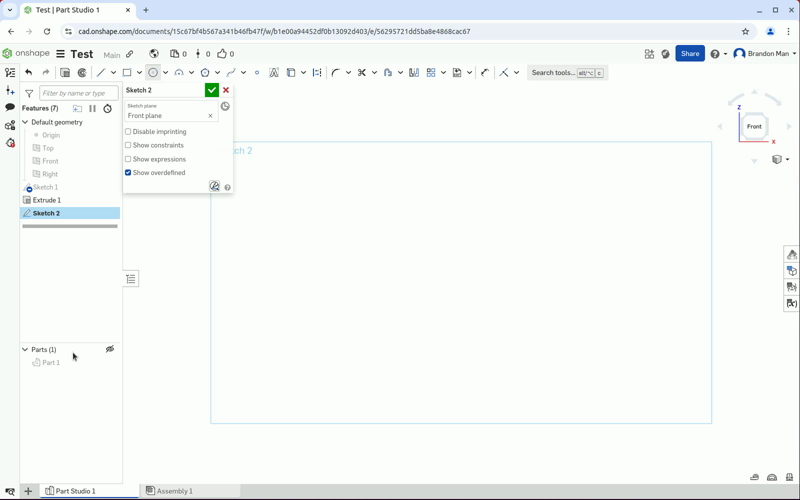
key_down(shift)
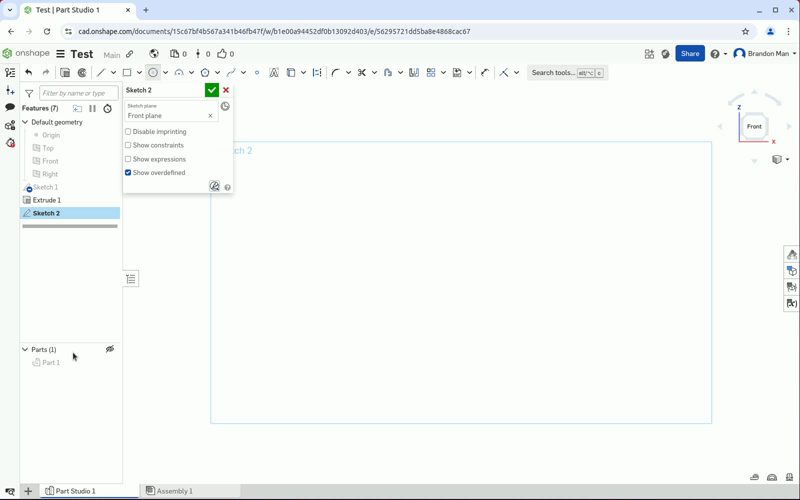
mouse_move(461, 282)
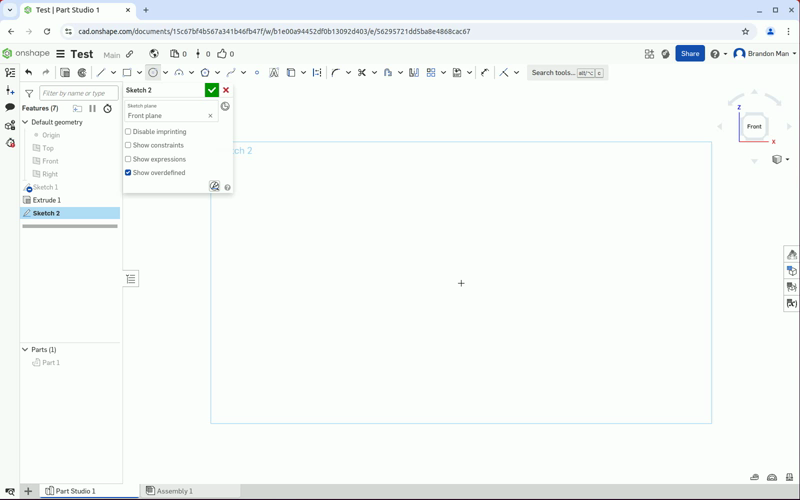
click(461, 282)
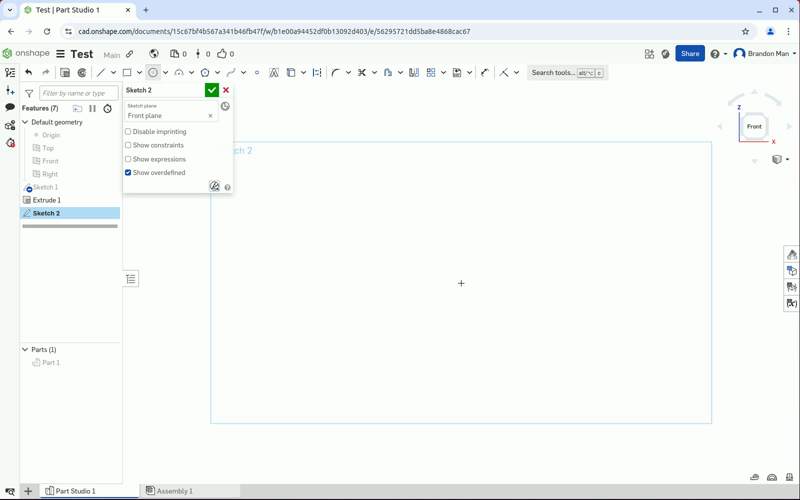
key_up(shift)
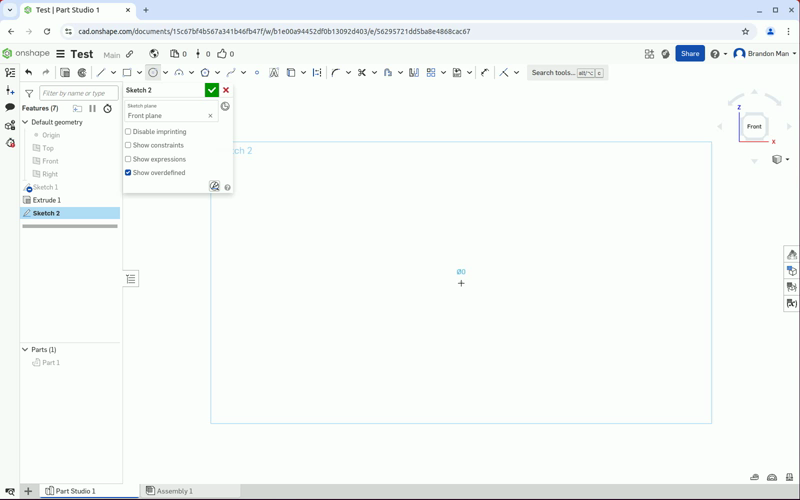
mouse_move(487, 282)
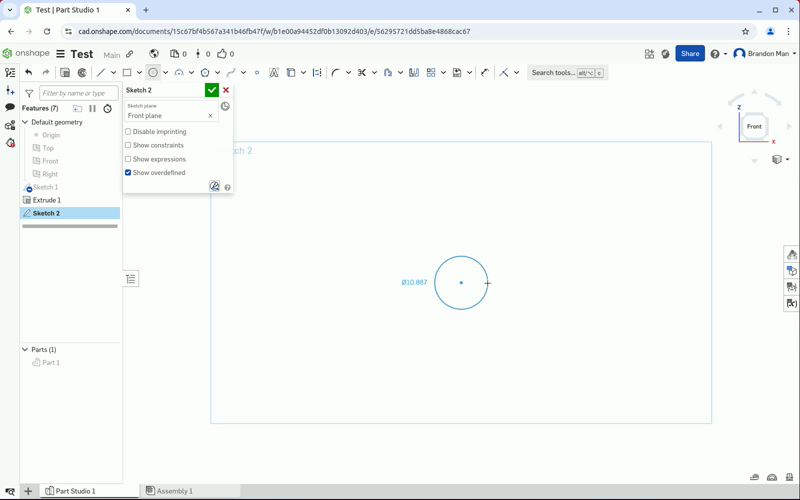
click(487, 282)
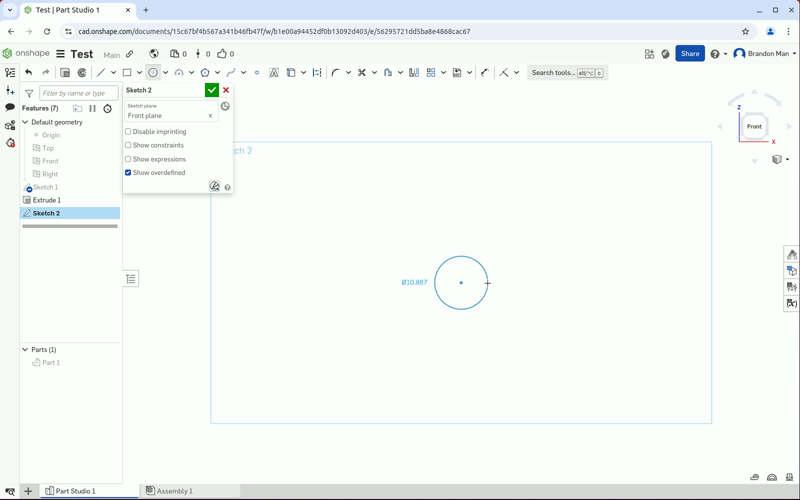
key(esc)
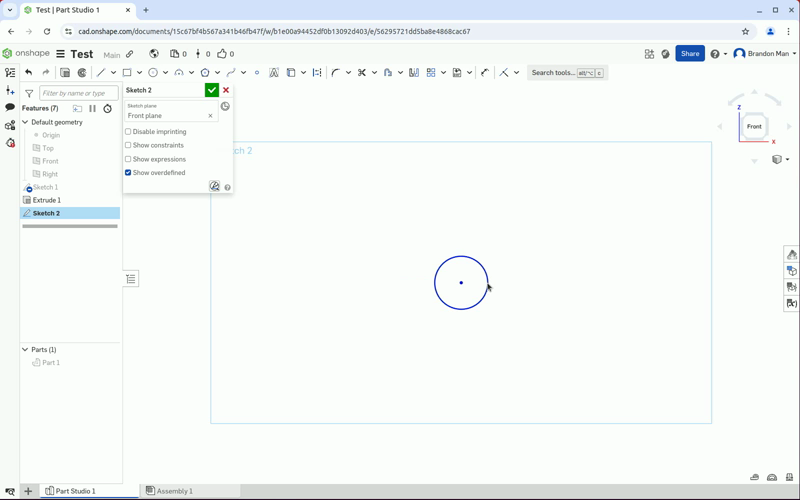
key(c)
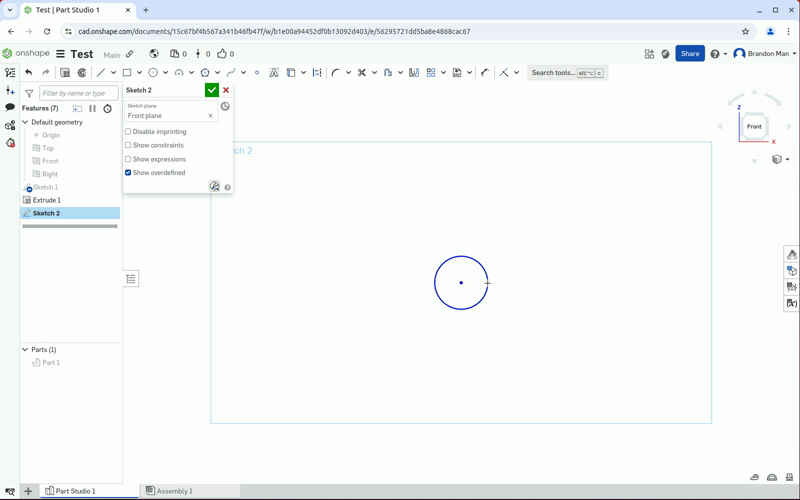
key_down(shift)
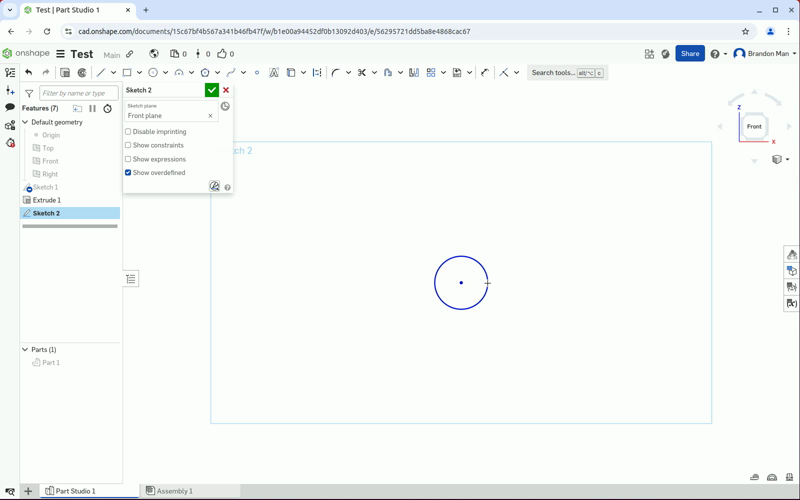
mouse_move(460, 283)
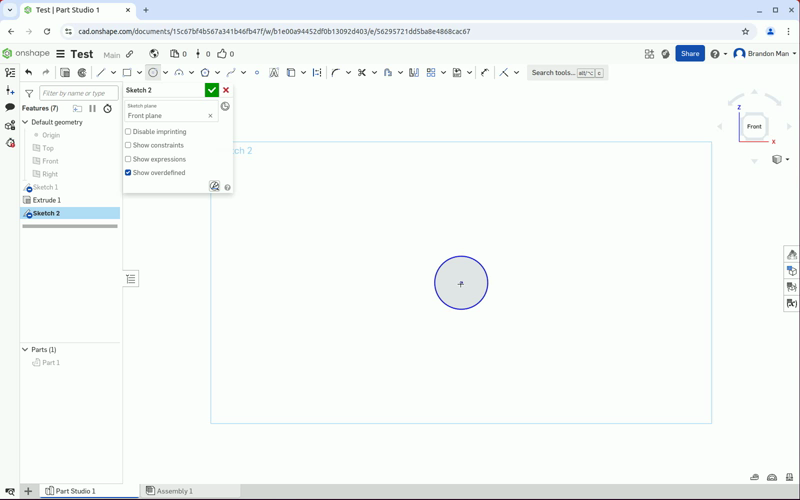
scroll(6)
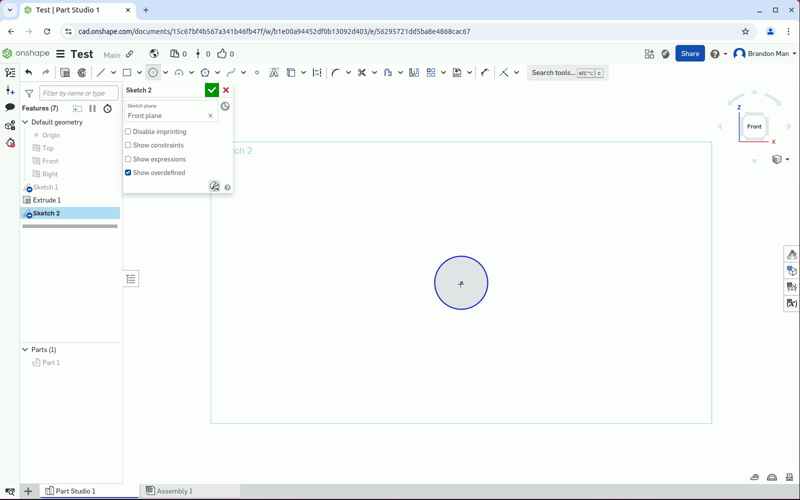
scroll(6)
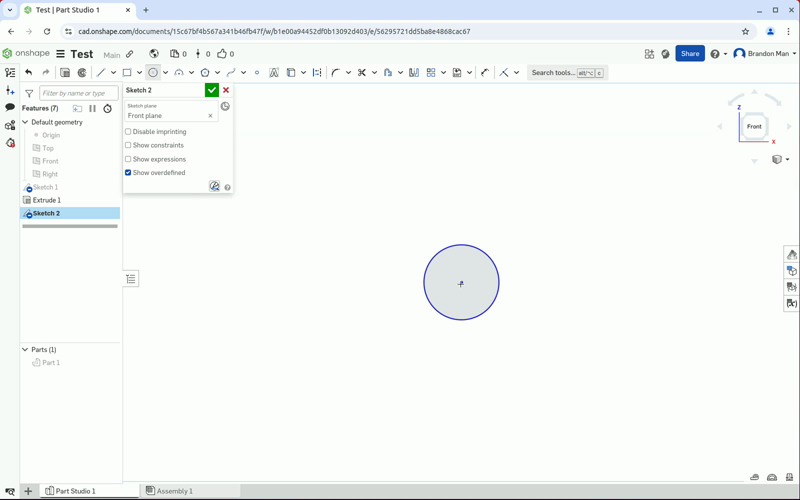
scroll(6)
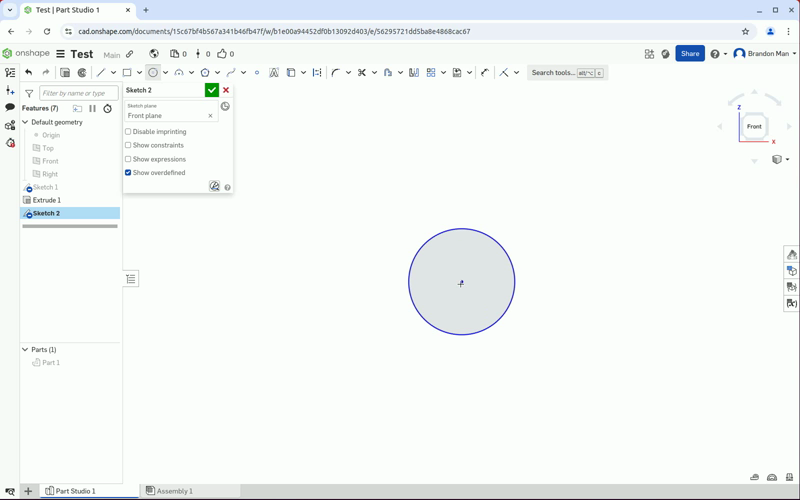
scroll(6)
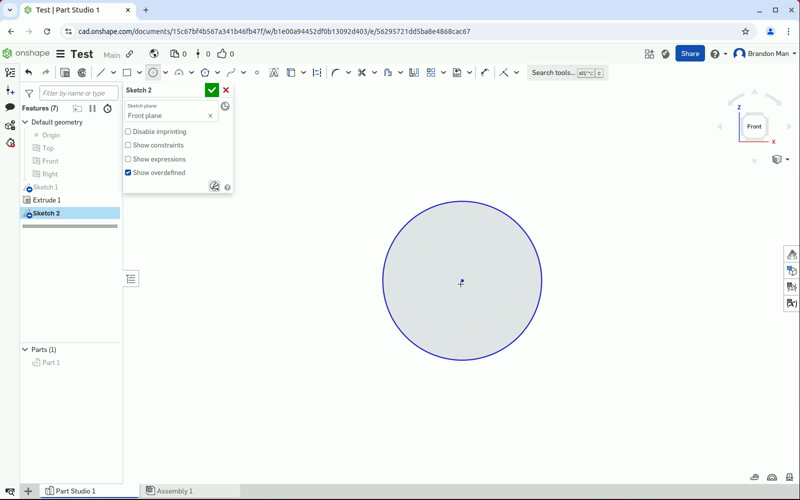
scroll(6)
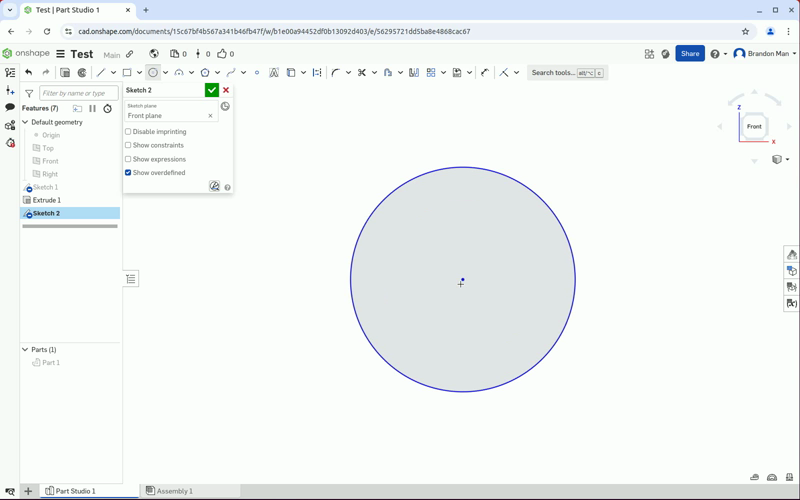
scroll(6)
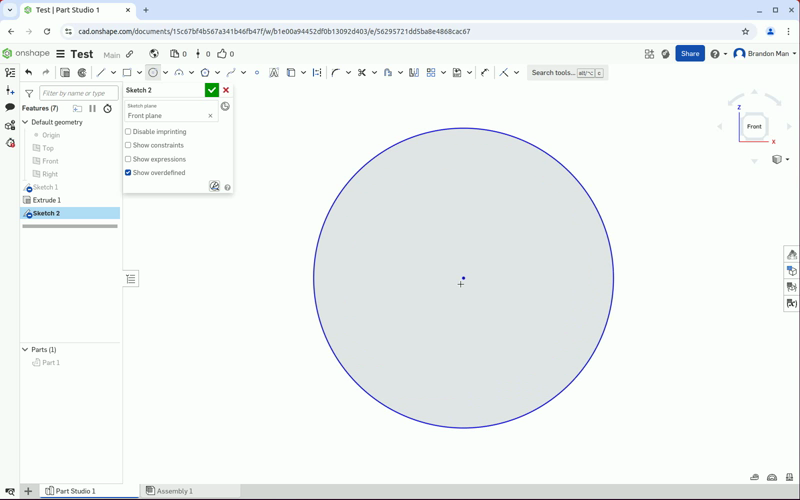
scroll(6)
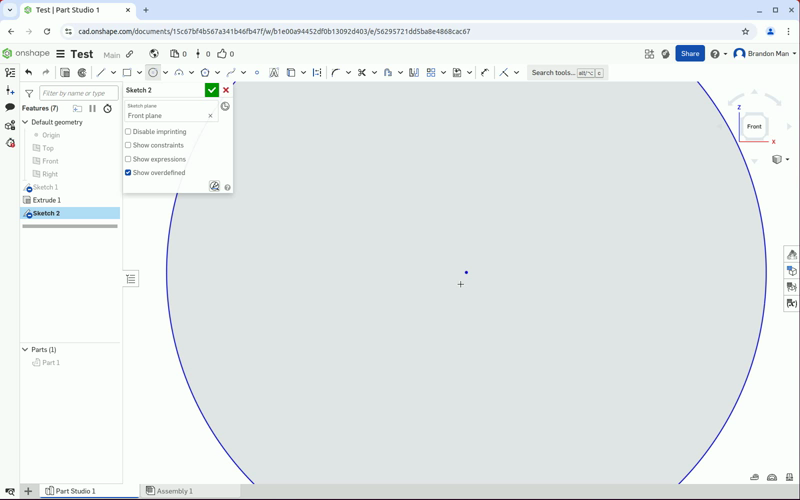
click(460, 283)
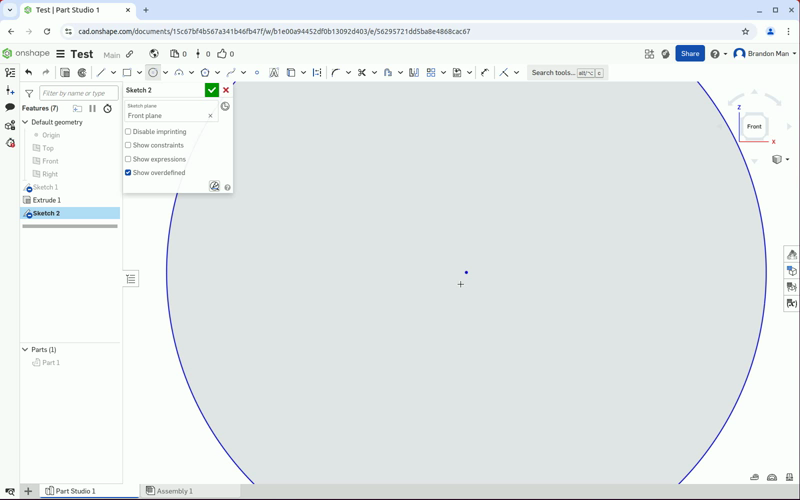
scroll(-6)
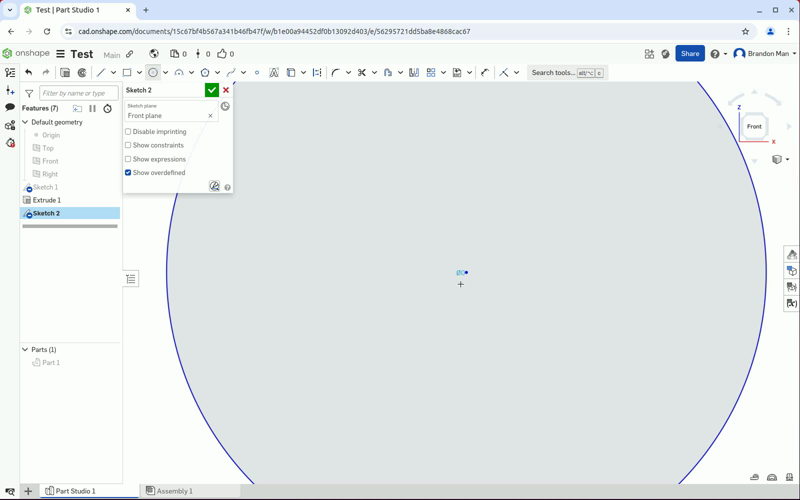
scroll(-6)
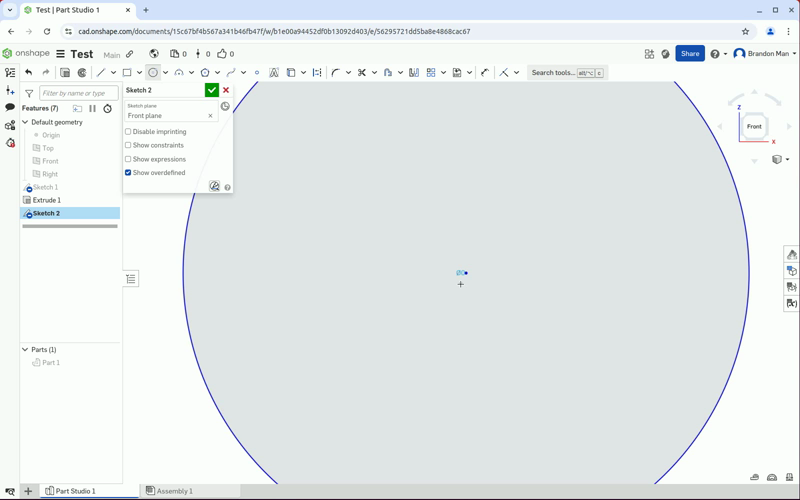
scroll(-6)
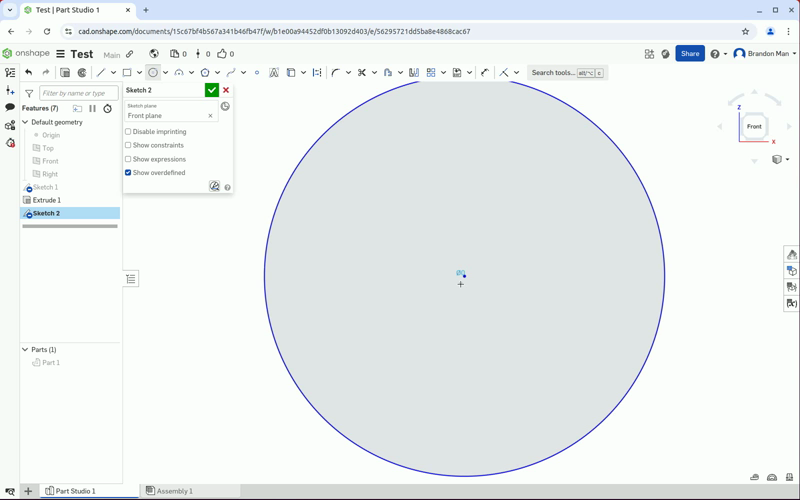
scroll(-6)
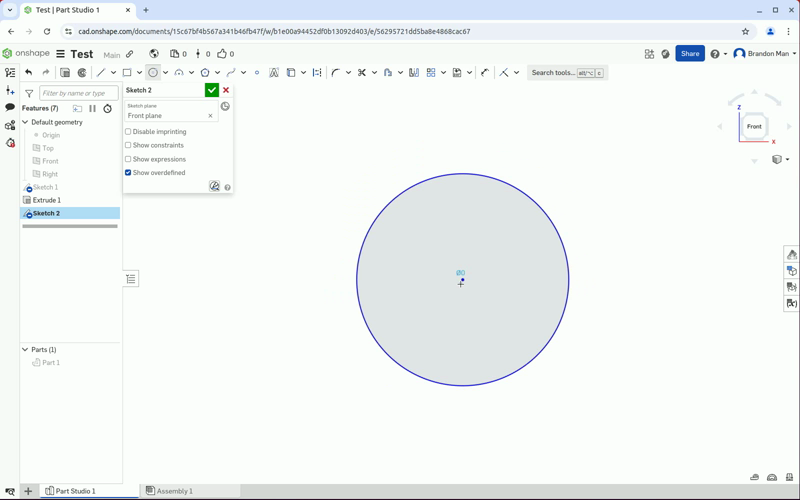
scroll(-6)
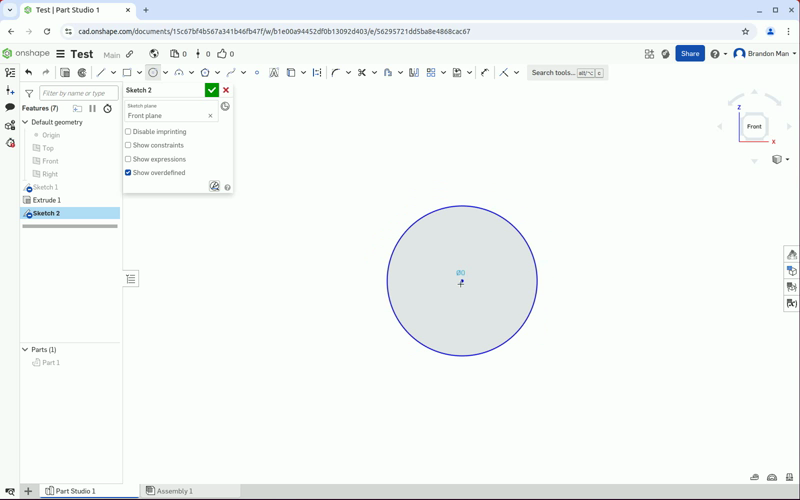
scroll(-6)
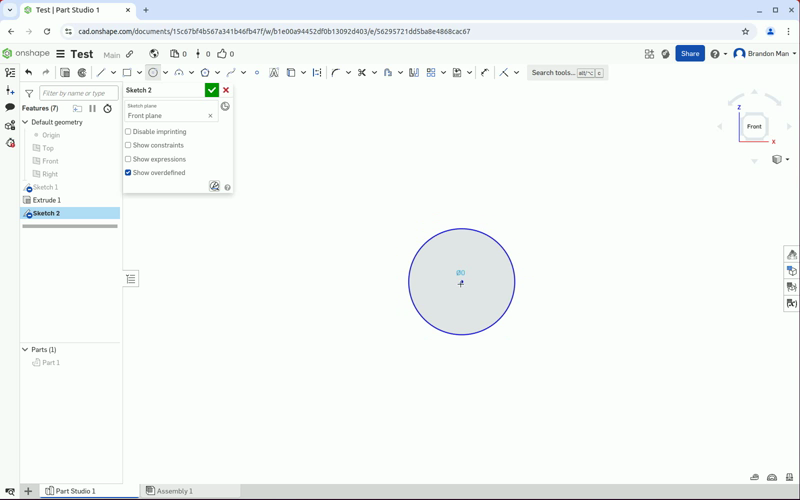
scroll(-6)
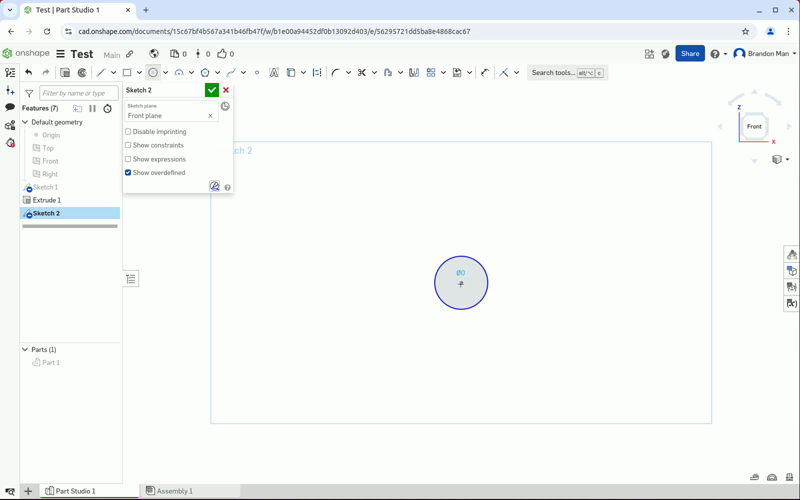
key_up(shift)
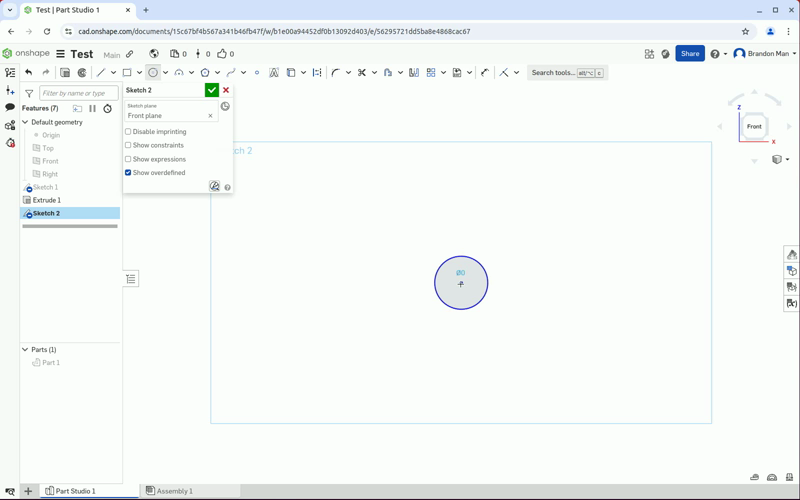
mouse_move(480, 283)
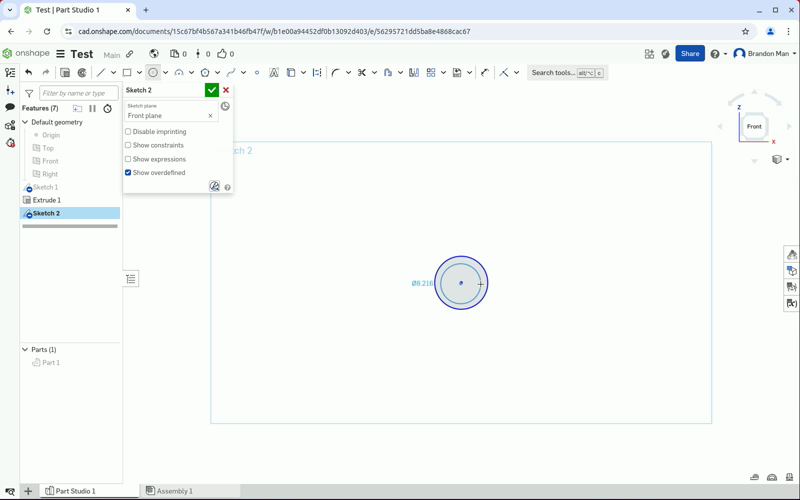
click(480, 283)
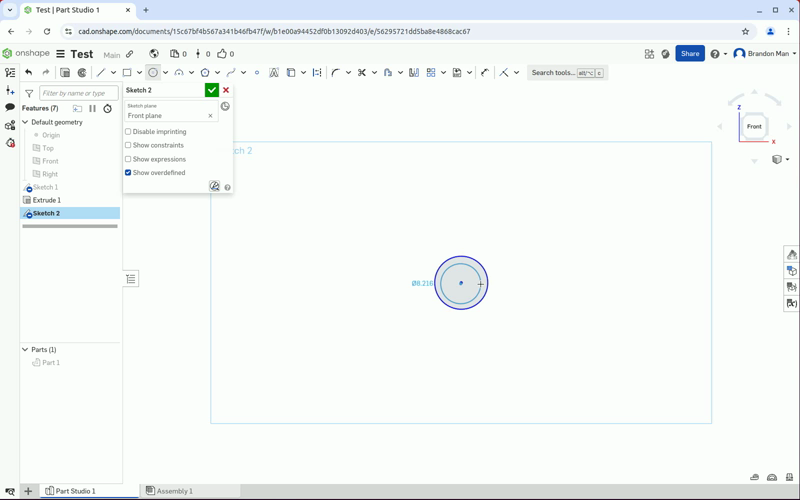
key(esc)
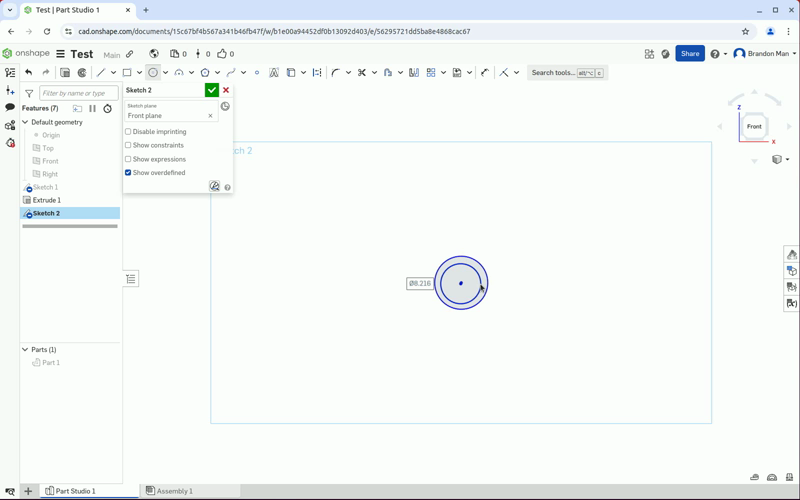
mouse_move(483, 279)
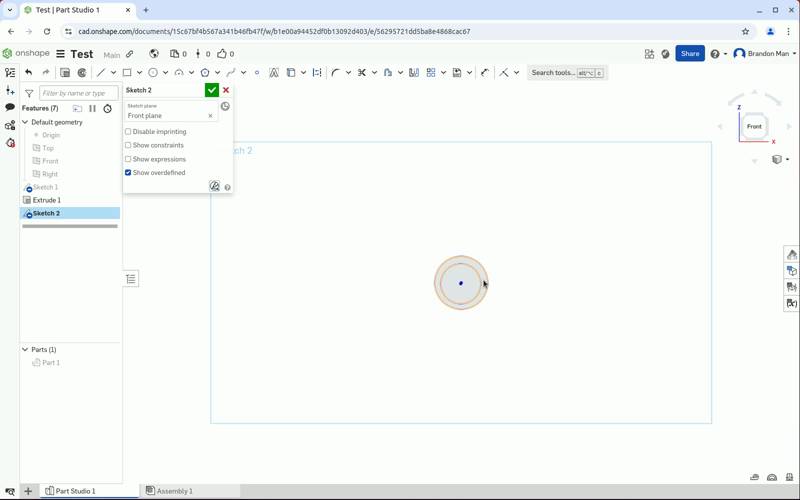
scroll(6)
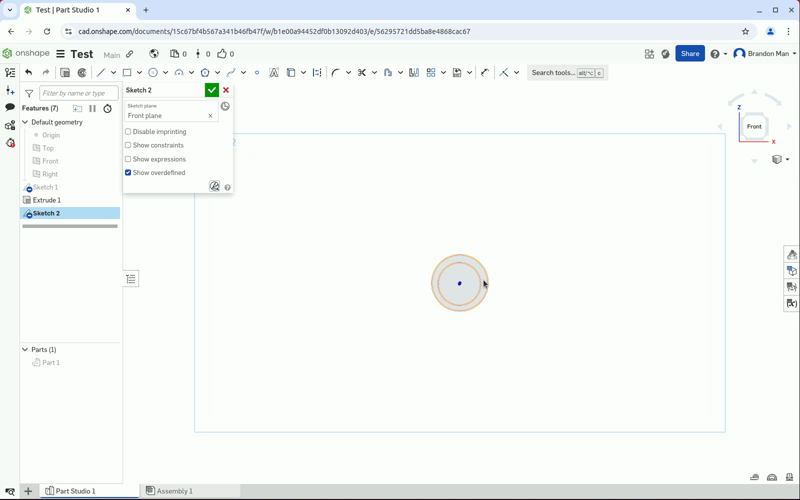
scroll(6)
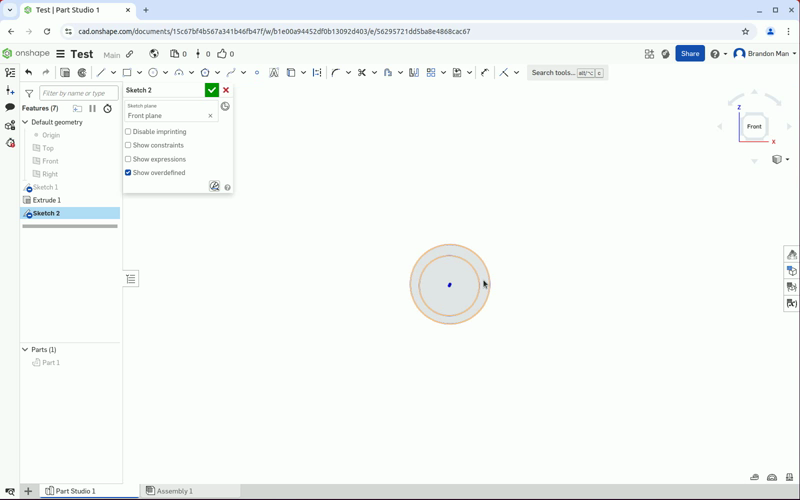
scroll(6)
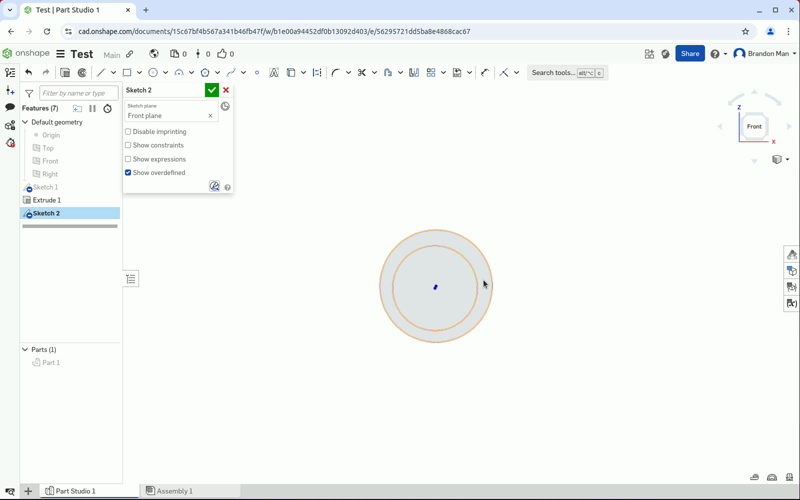
scroll(6)
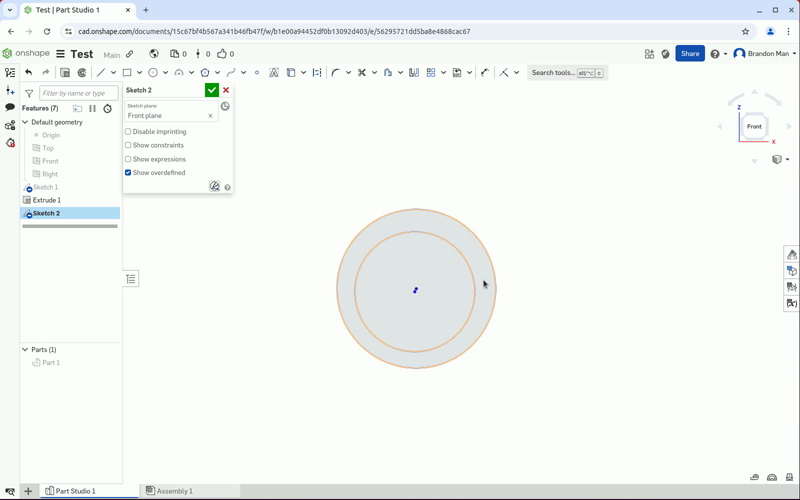
scroll(6)
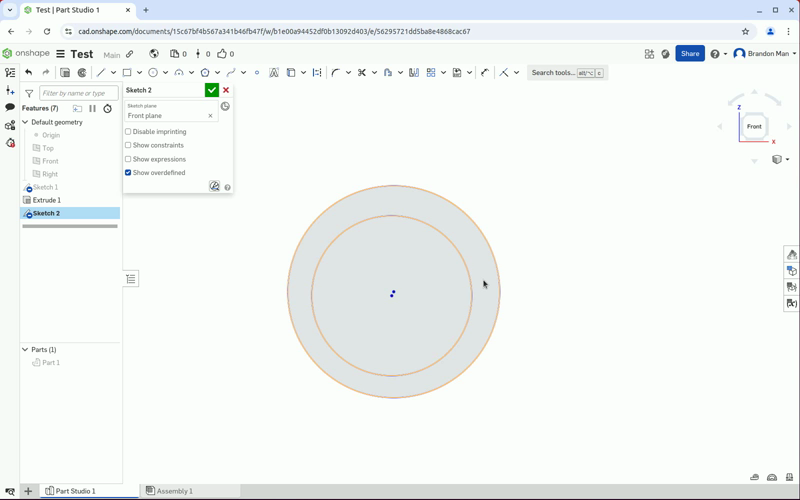
scroll(6)
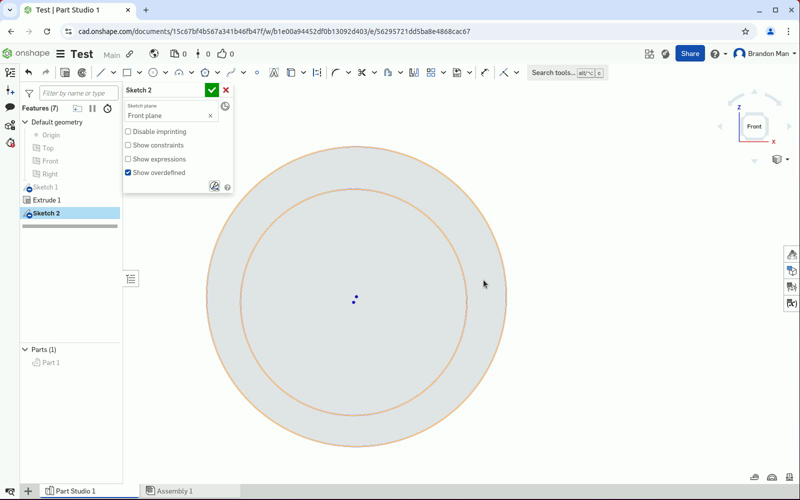
scroll(6)
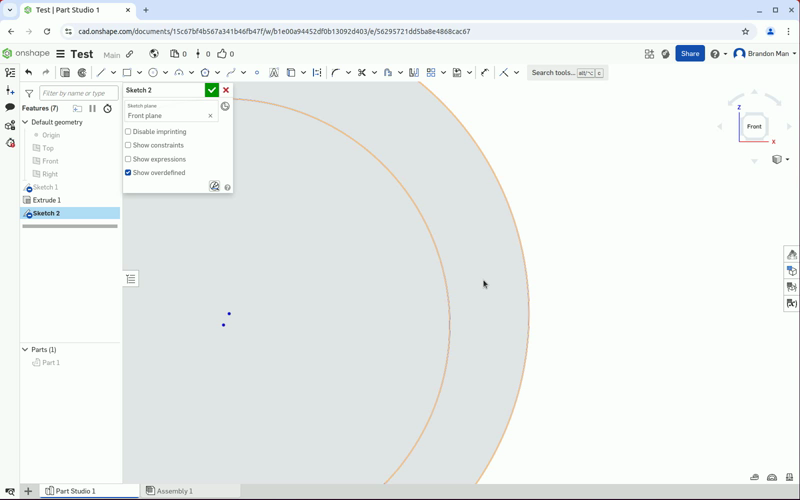
click(483, 279)
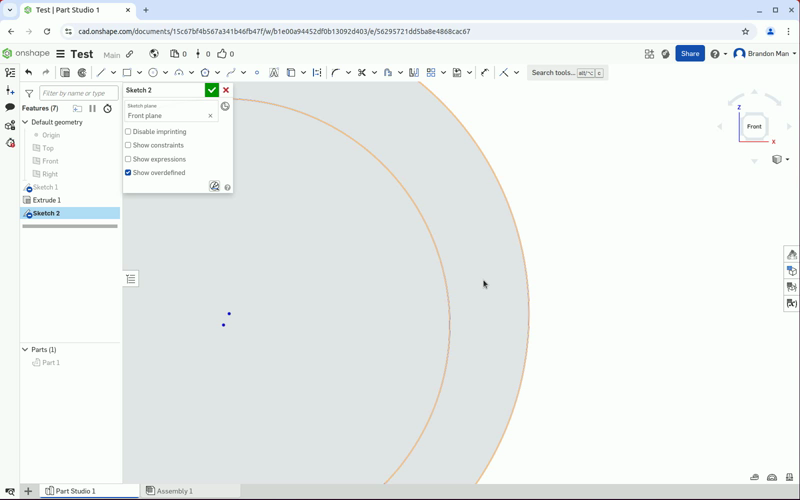
scroll(-6)
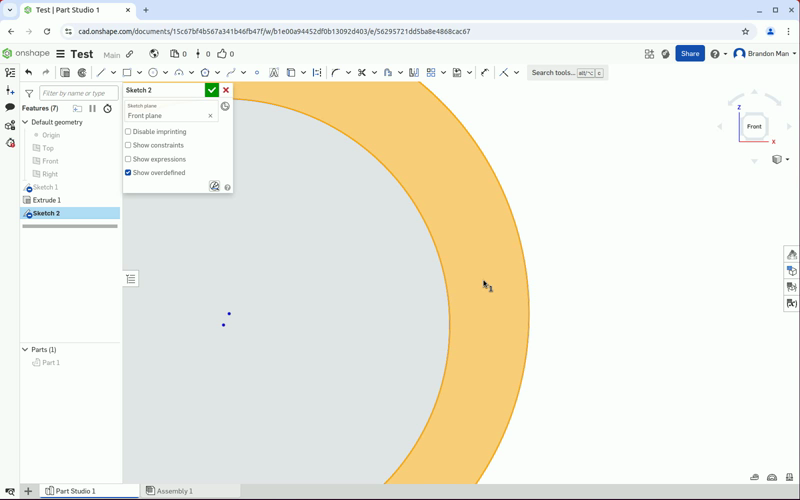
scroll(-6)
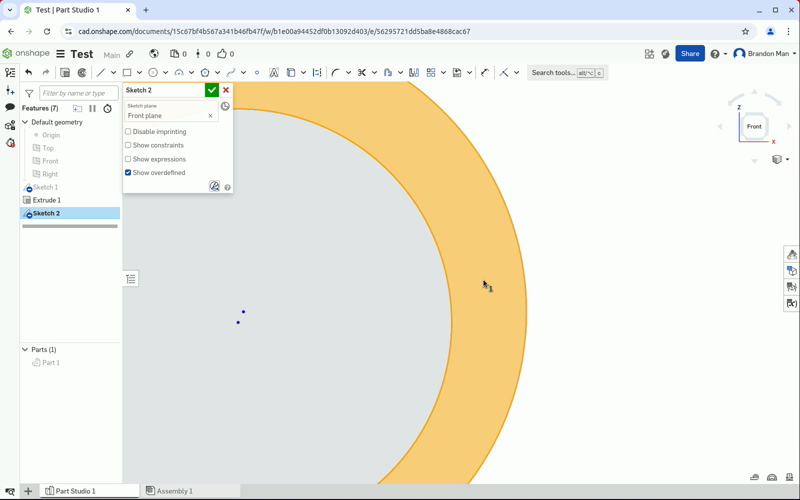
scroll(-6)
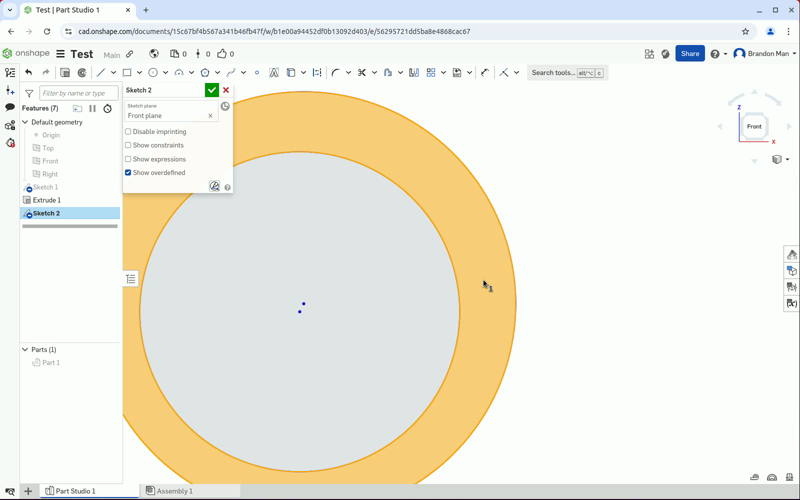
scroll(-6)
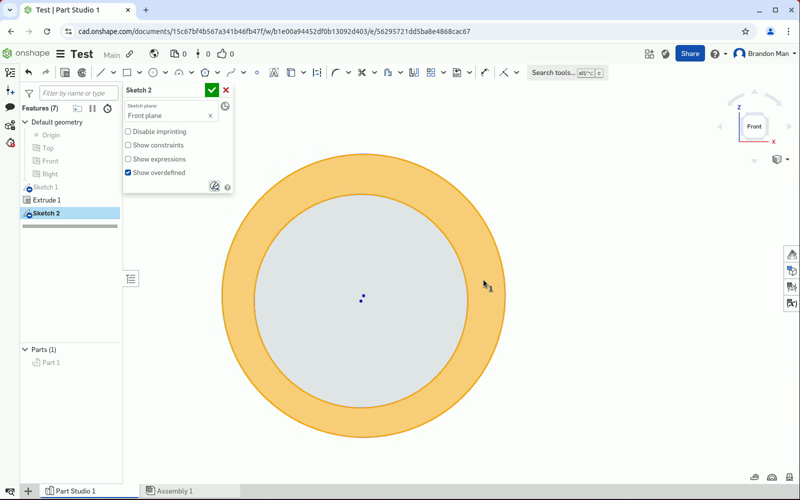
scroll(-6)
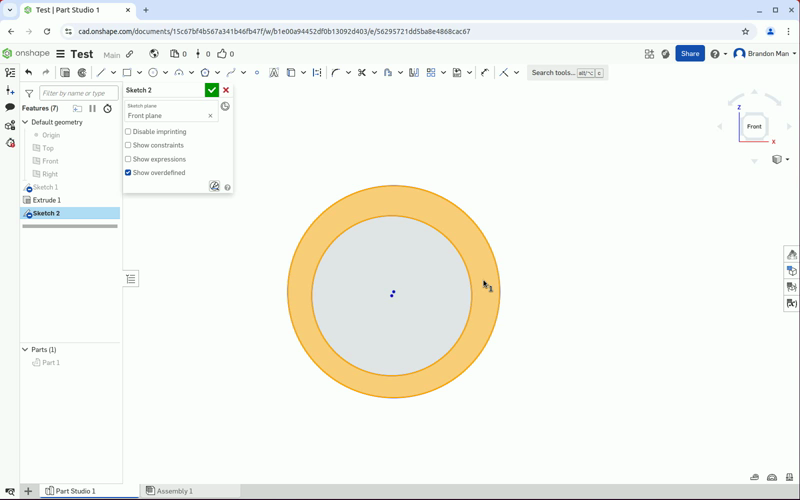
scroll(-6)
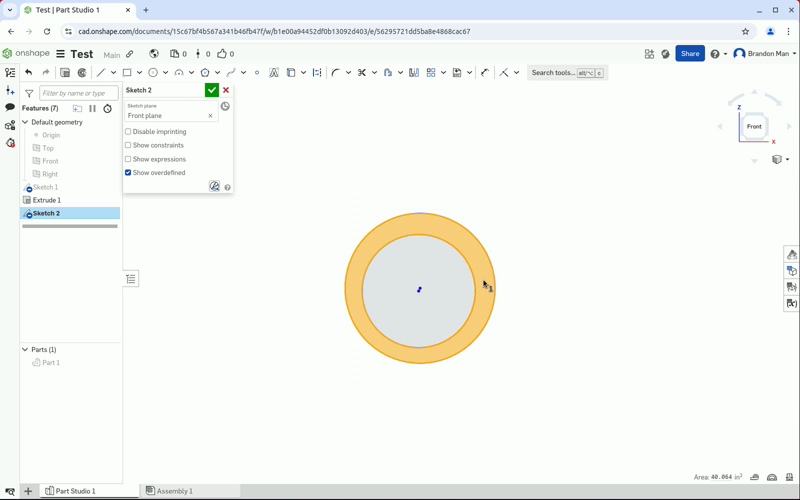
scroll(-6)
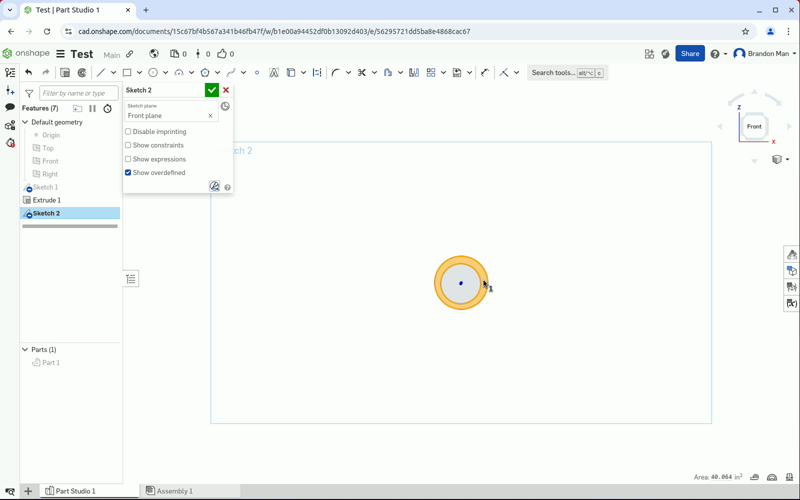
mouse_move(73, 352)
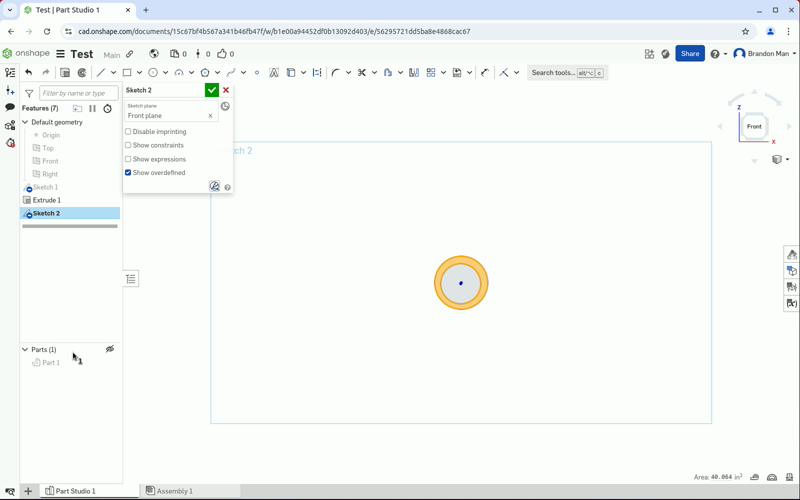
key(shift+y)
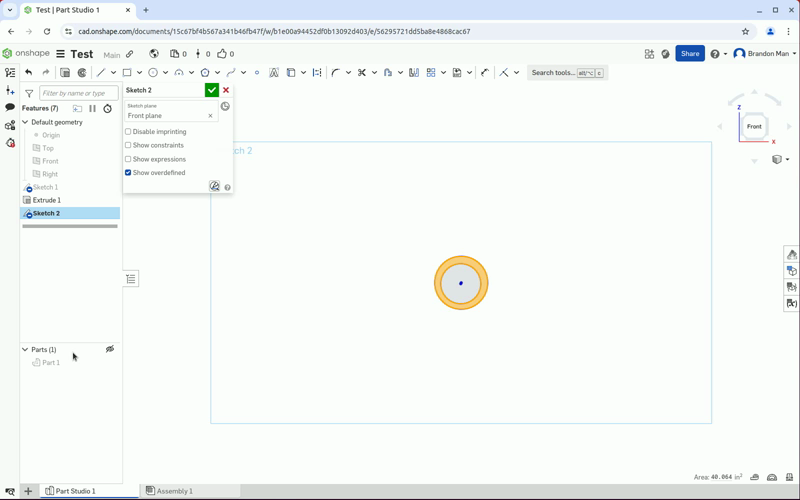
key(shift+e)
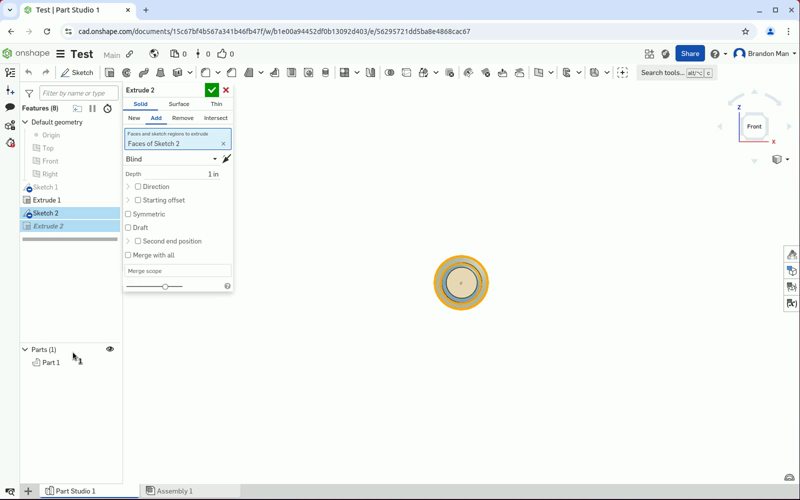
mouse_move(143, 106)
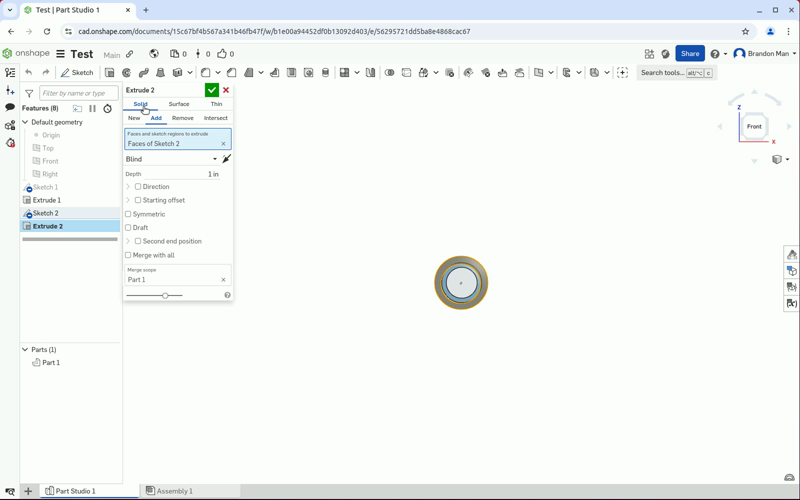
click(143, 106)
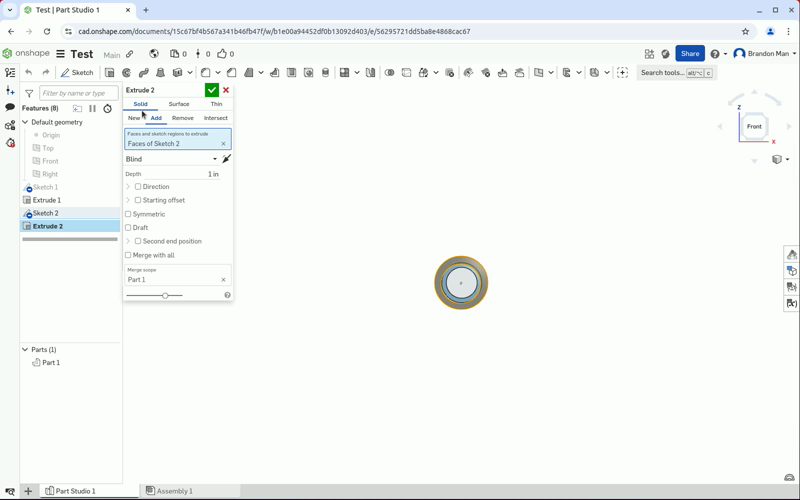
mouse_move(137, 120)
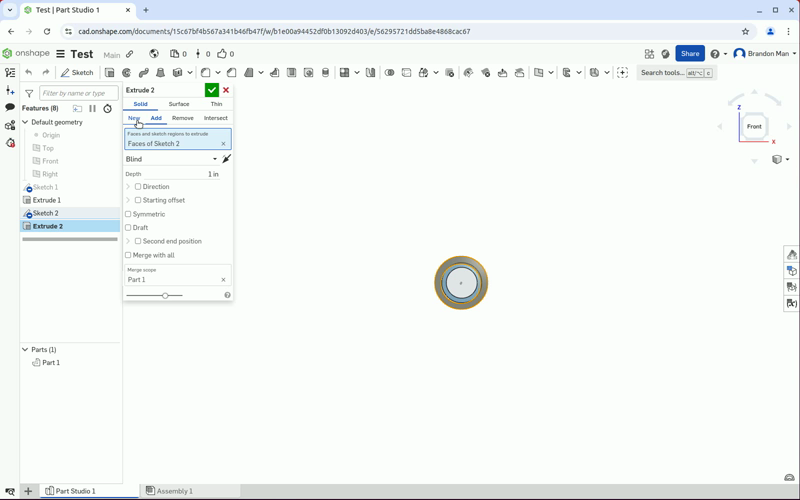
click(137, 120)
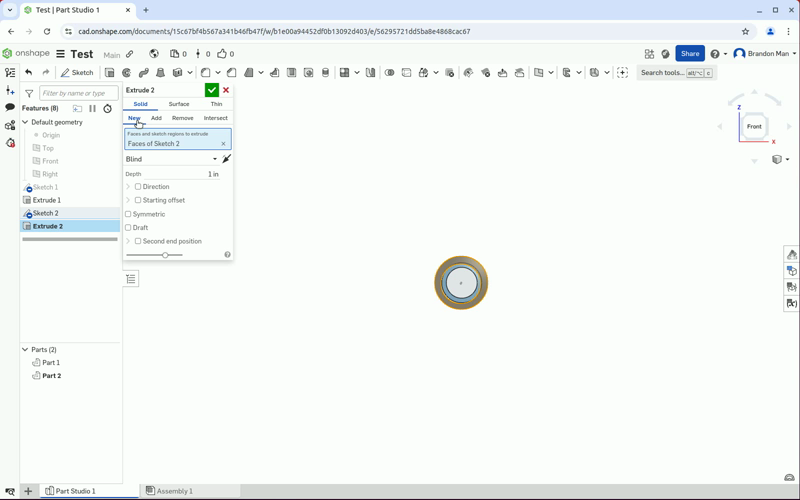
key(tab, 4)
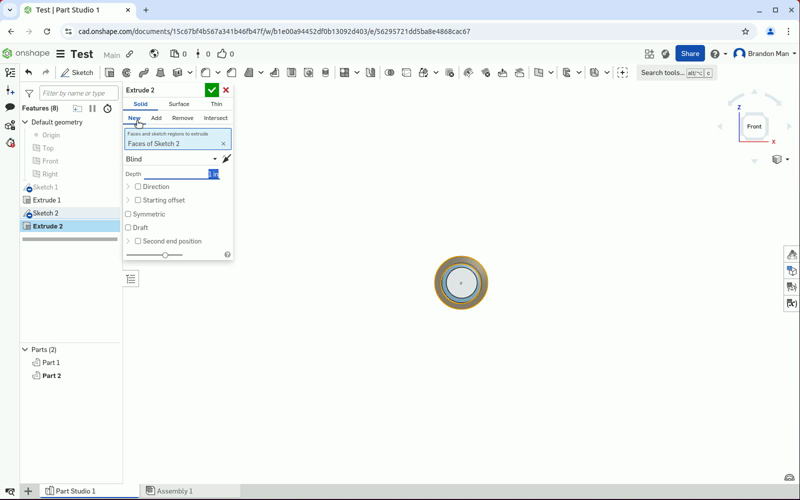
text(-4.092)
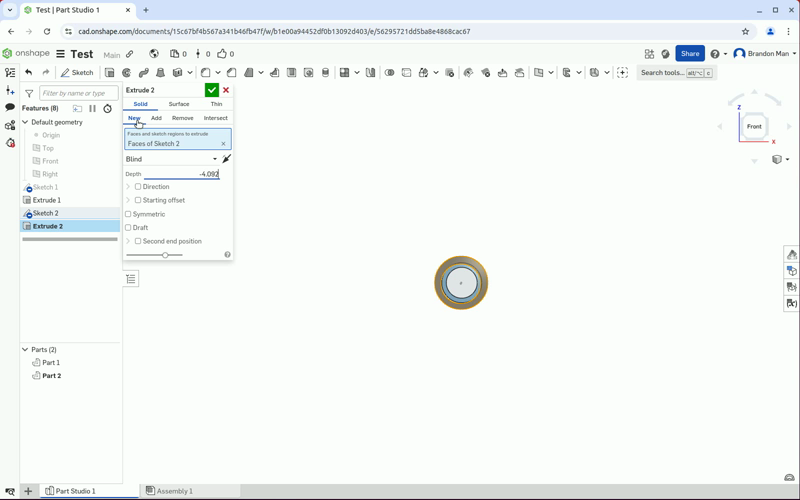
key(enter)
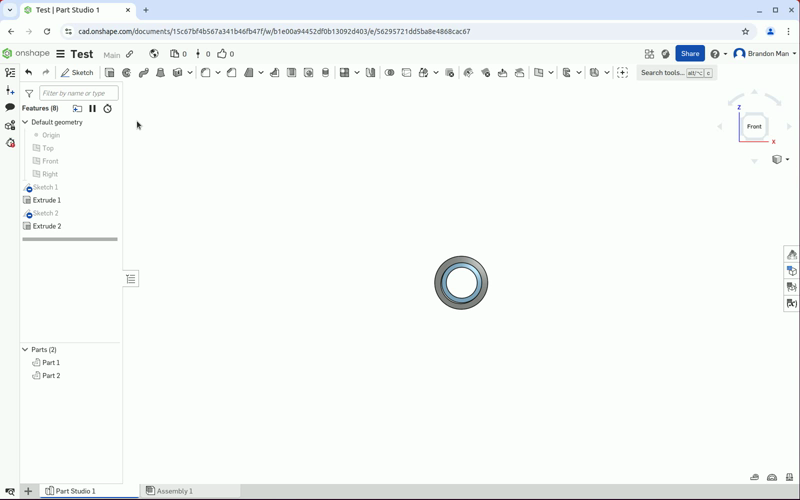
key(shift+h)
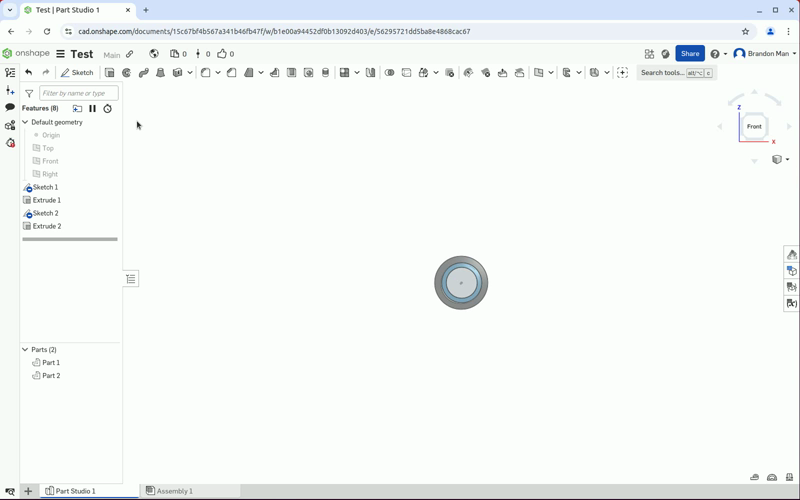
key(shift+h)
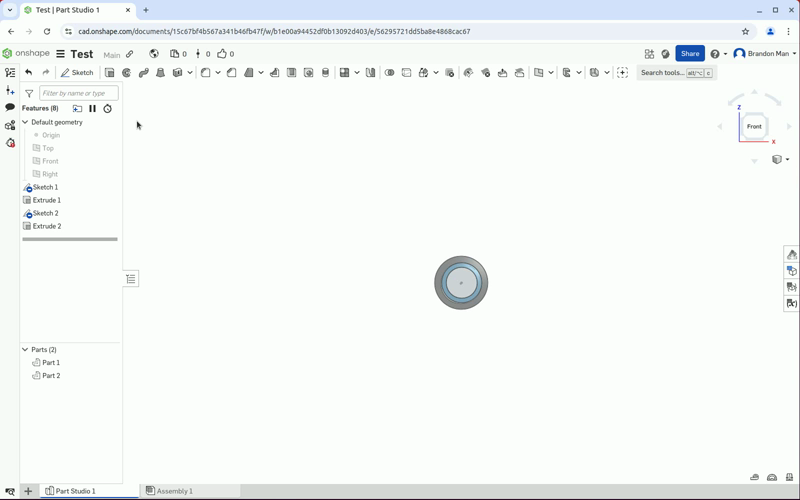
key(shift+7)
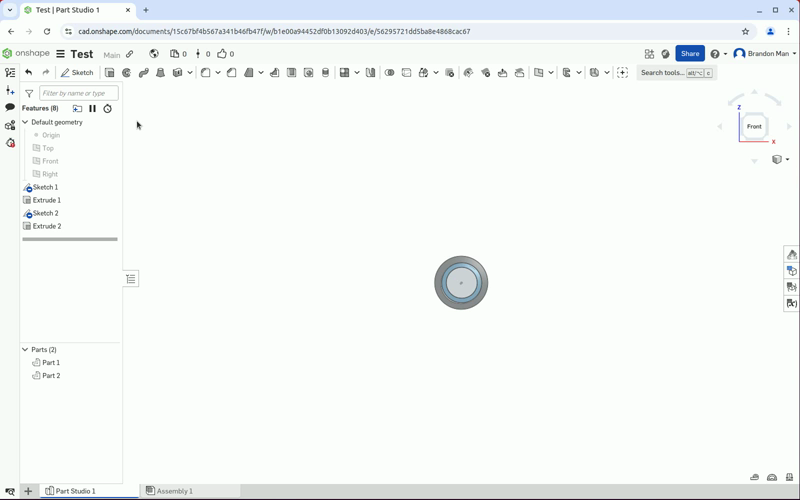
key(left, 2)
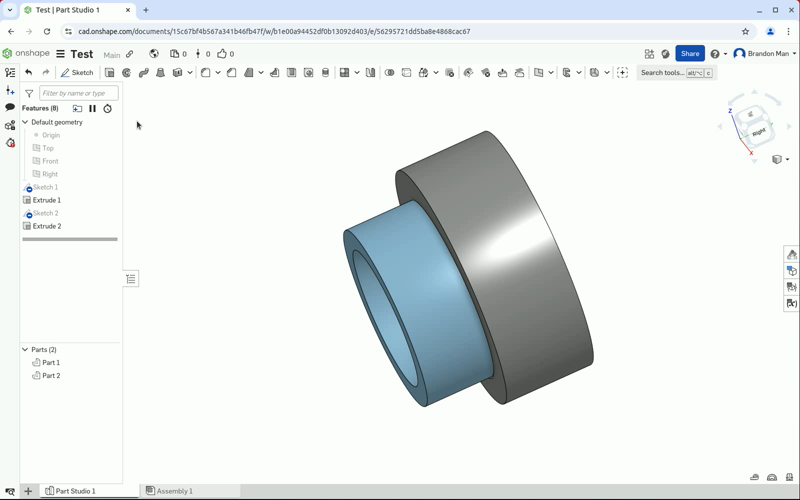
key(down, 2)
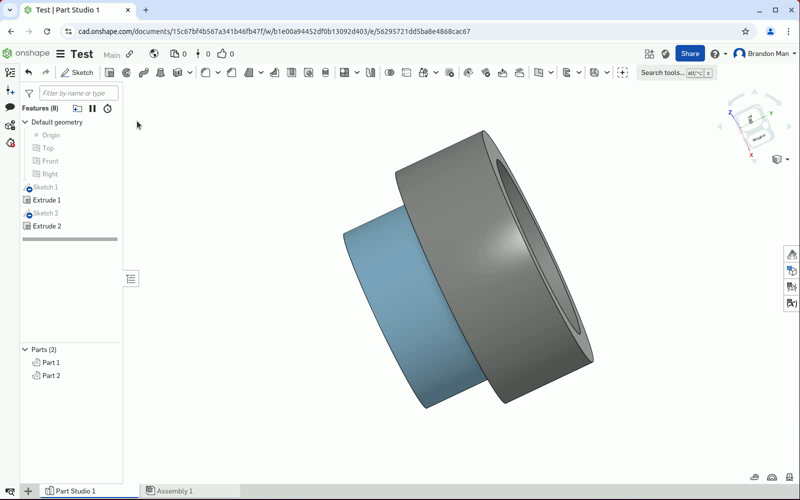
key(up, 2)
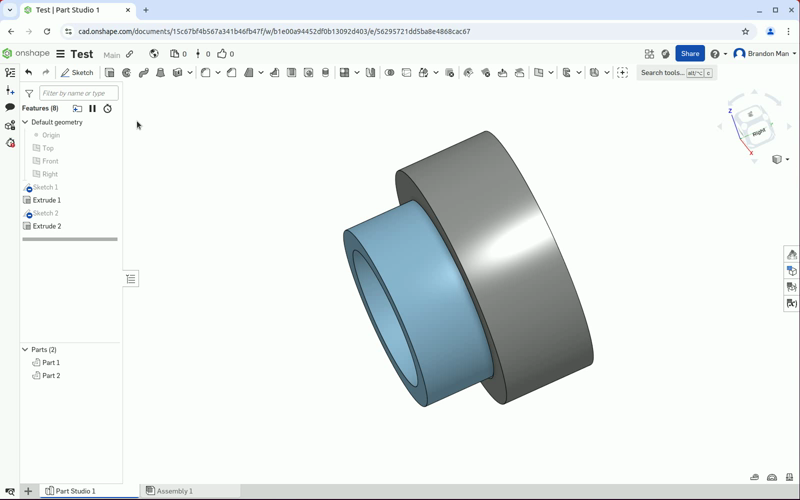
key(right, 2)
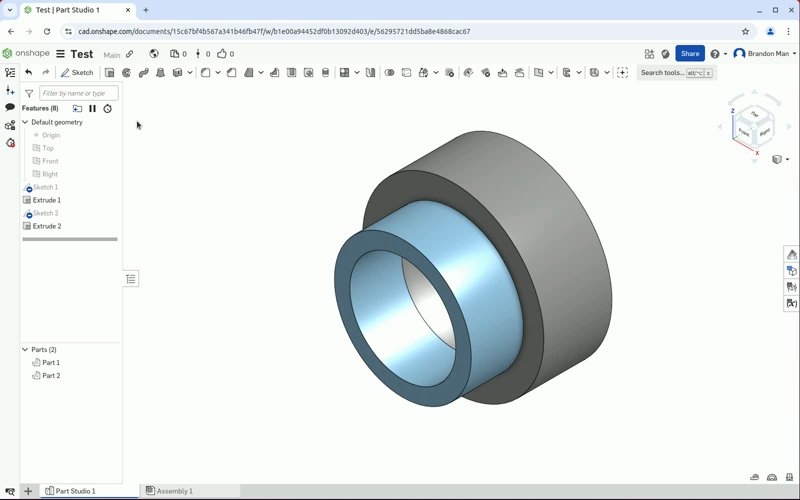
mouse_move(73, 189)
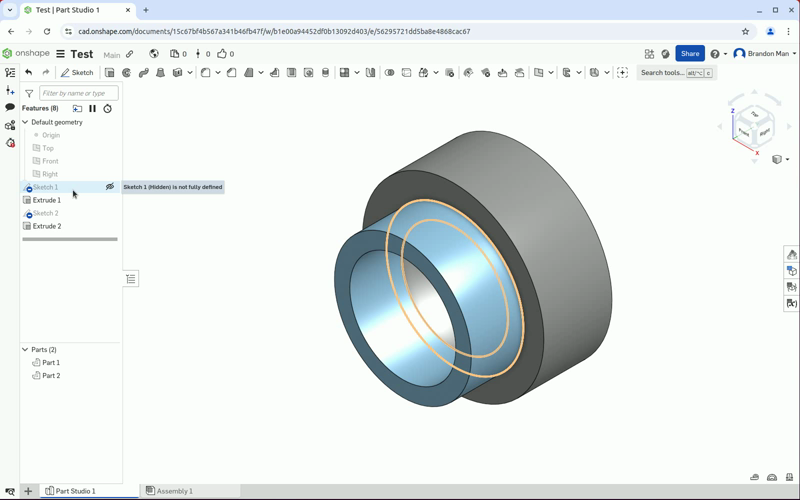
click(73, 189)